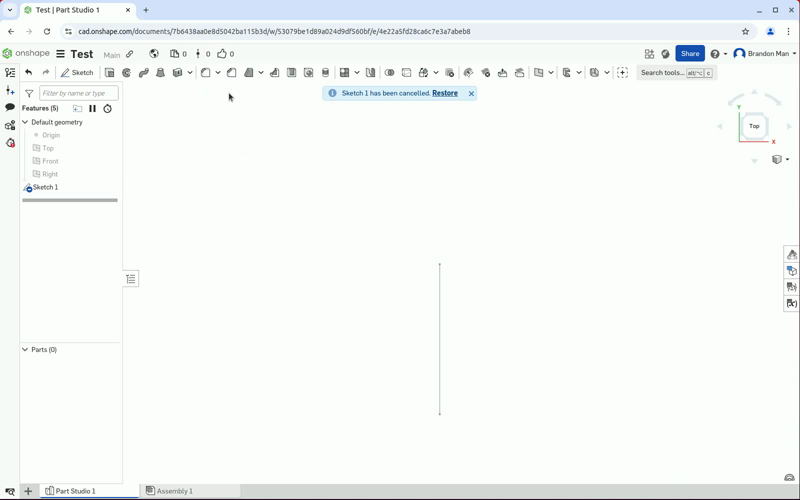
key(shift+h)
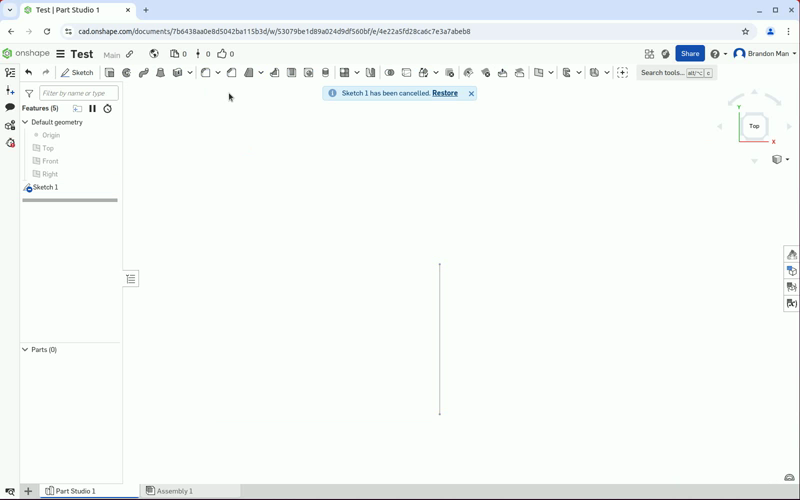
key(shift+s)
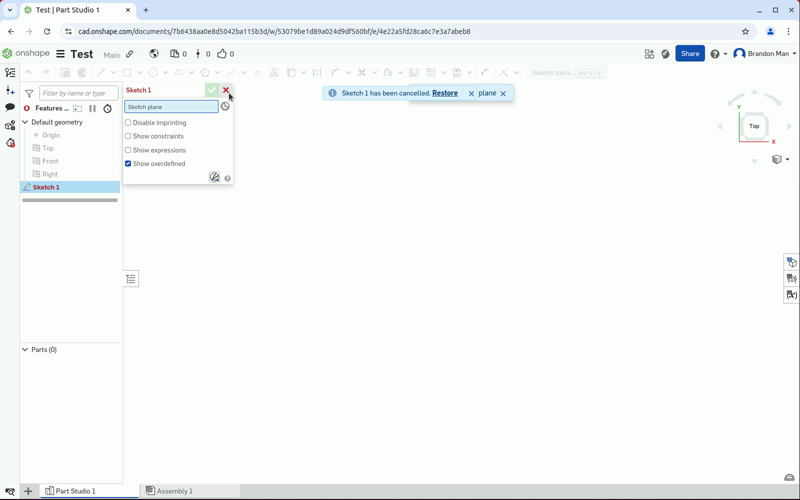
mouse_move(73, 150)
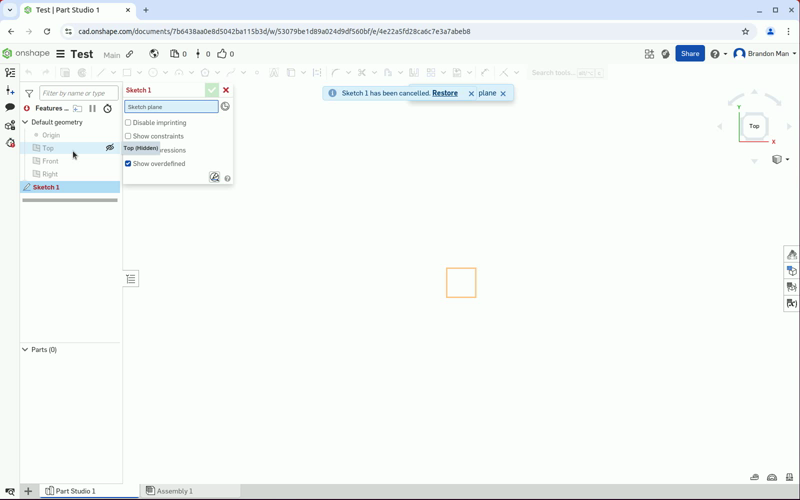
click(73, 150)
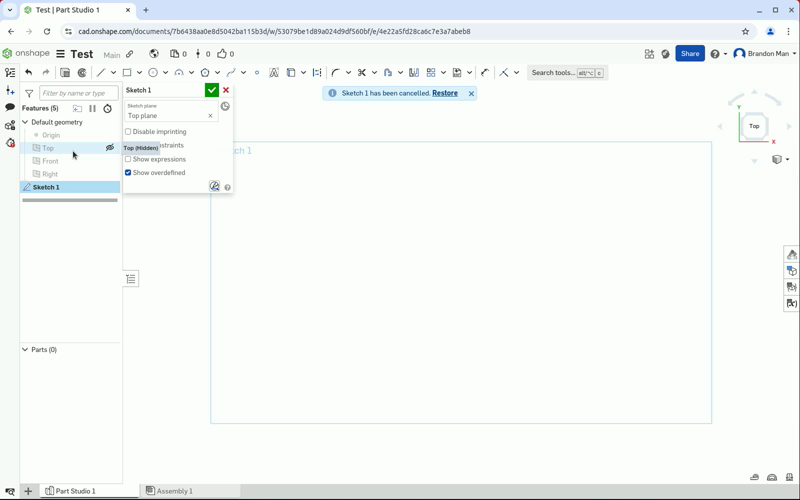
mouse_move(73, 352)
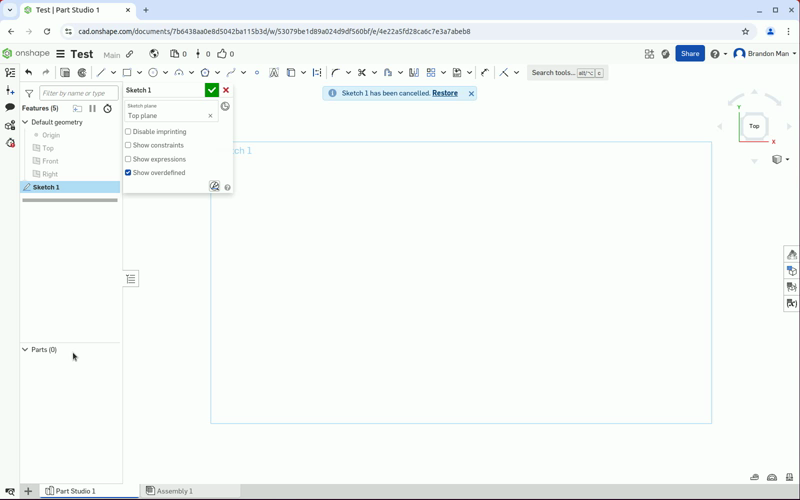
key(y)
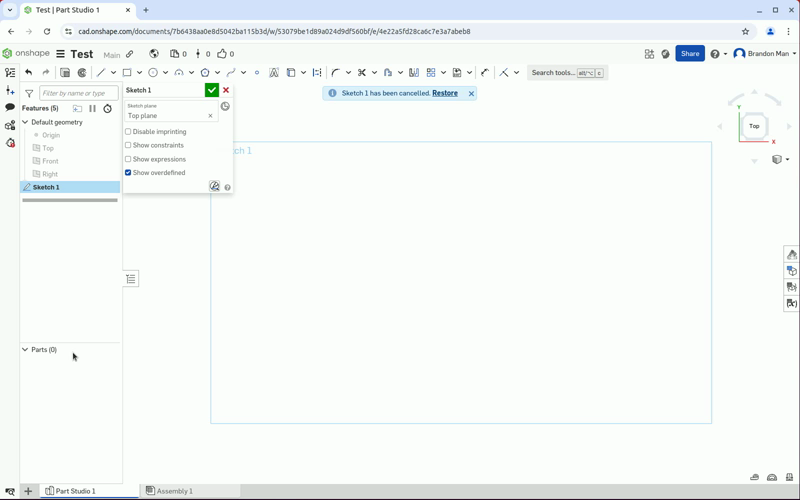
key(c)
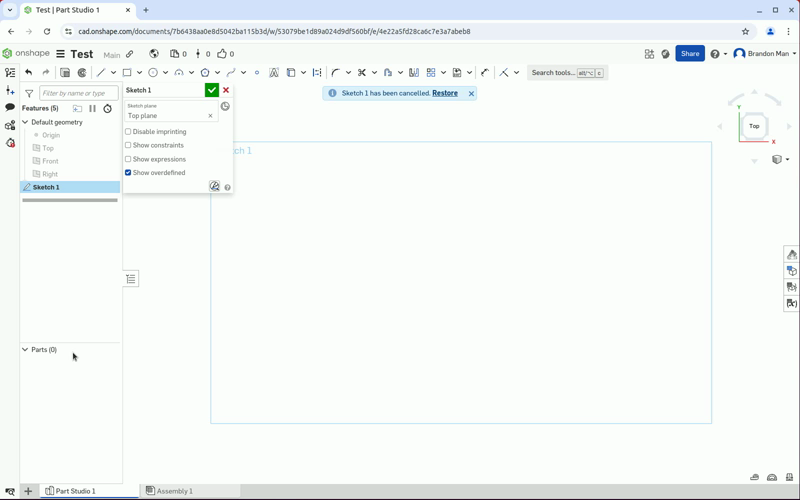
key_down(shift)
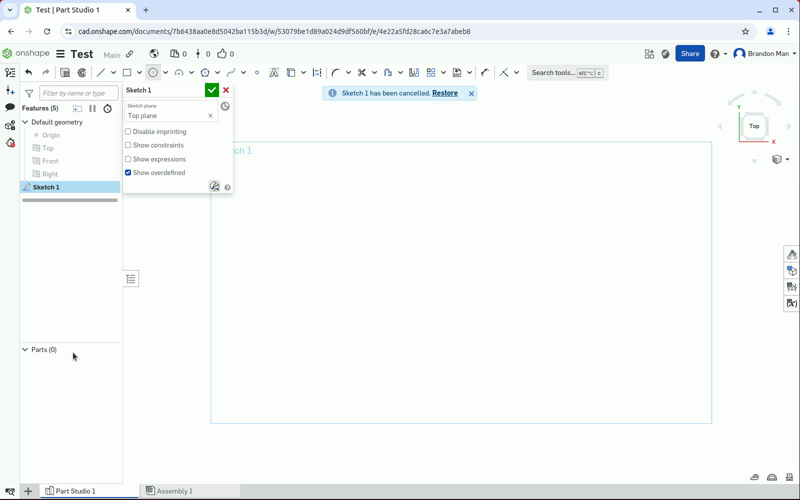
mouse_move(461, 282)
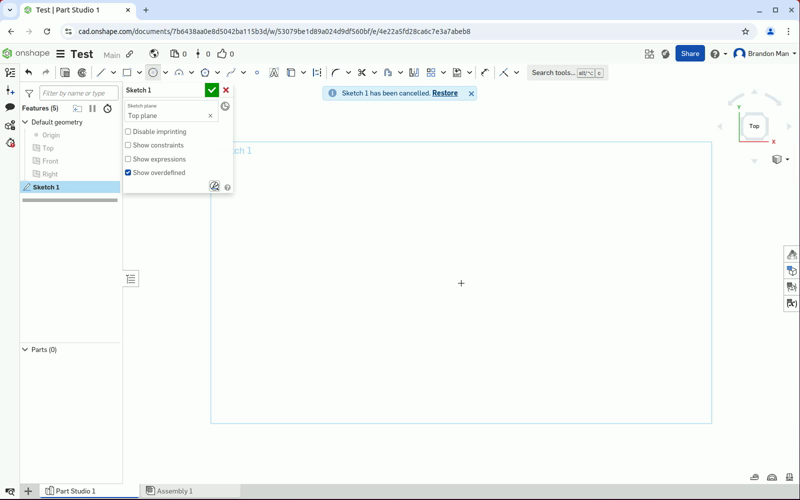
click(461, 282)
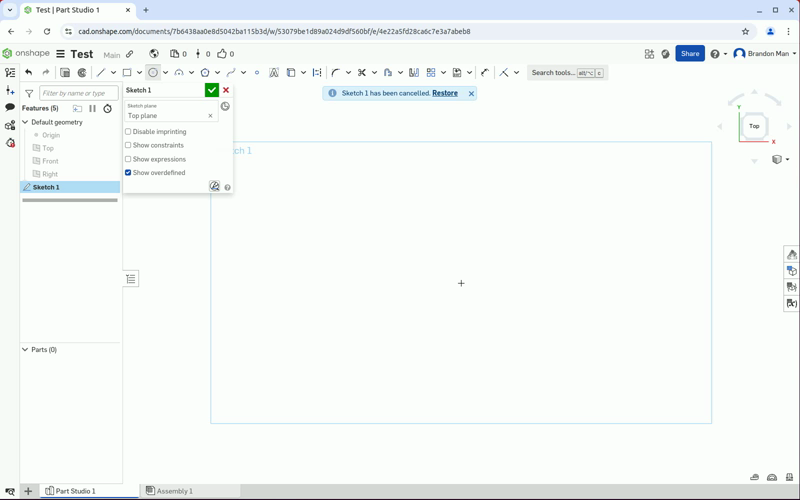
key_up(shift)
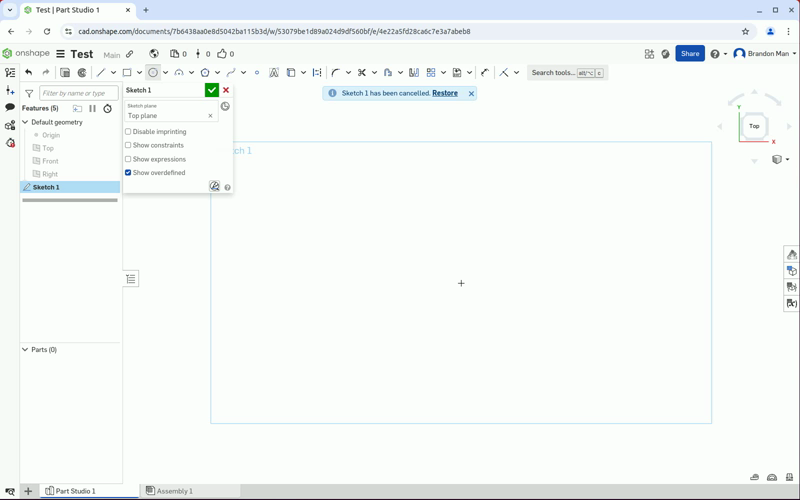
mouse_move(574, 282)
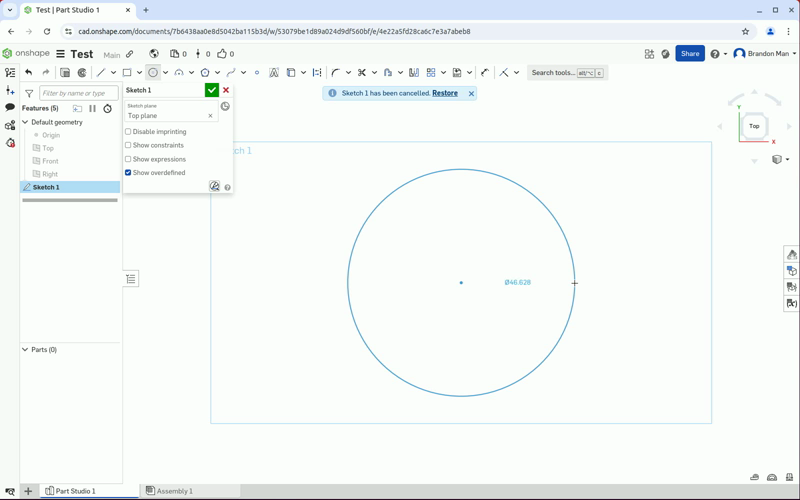
click(574, 282)
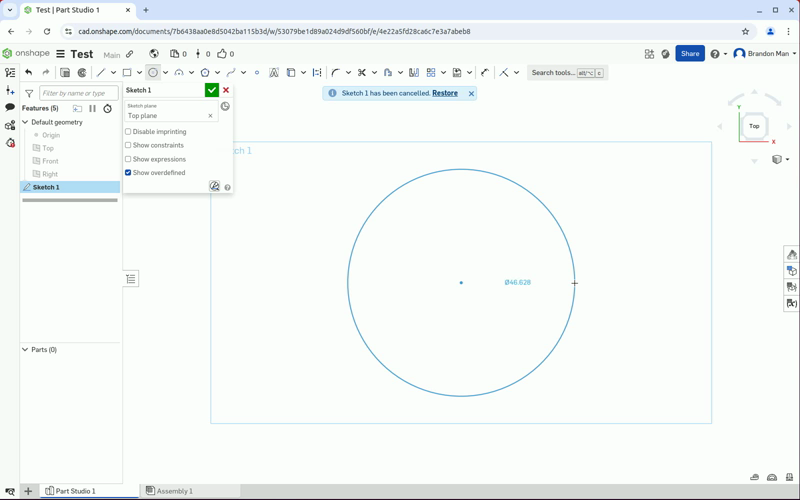
key(esc)
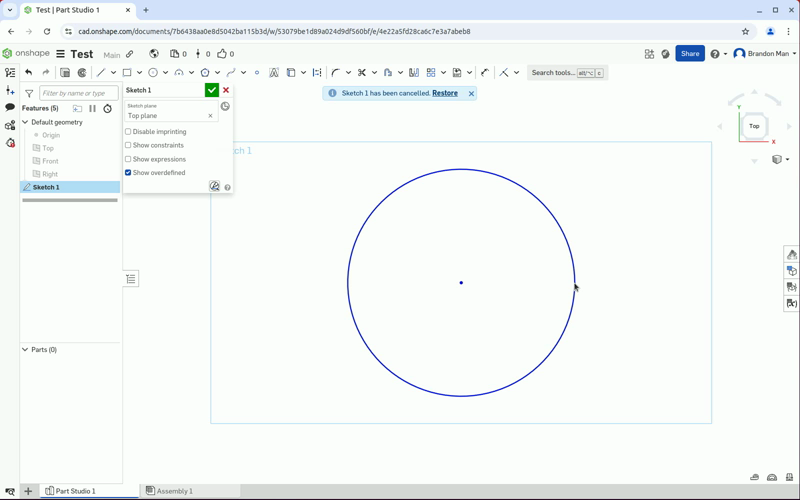
key(c)
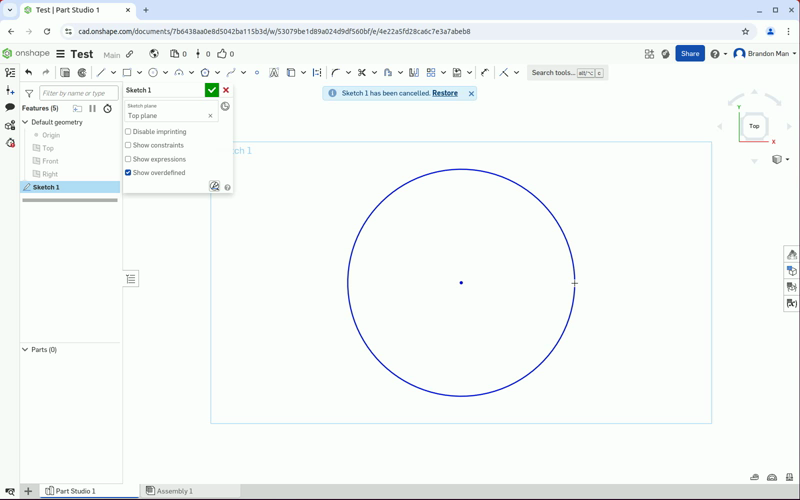
key_down(shift)
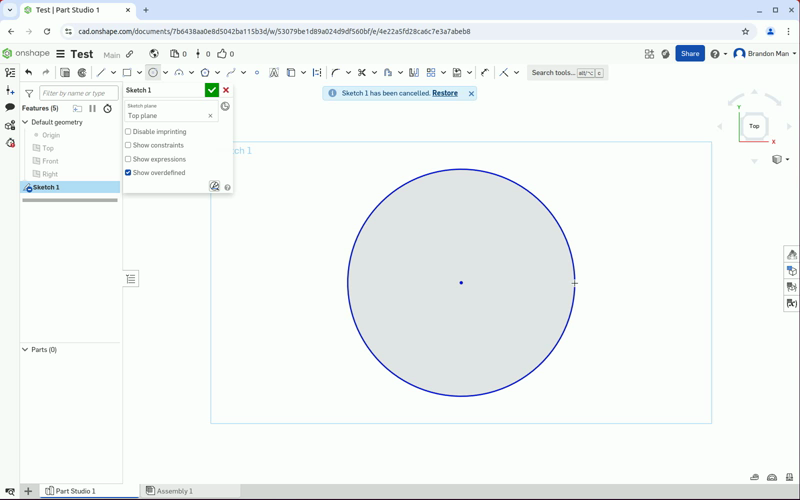
mouse_move(461, 200)
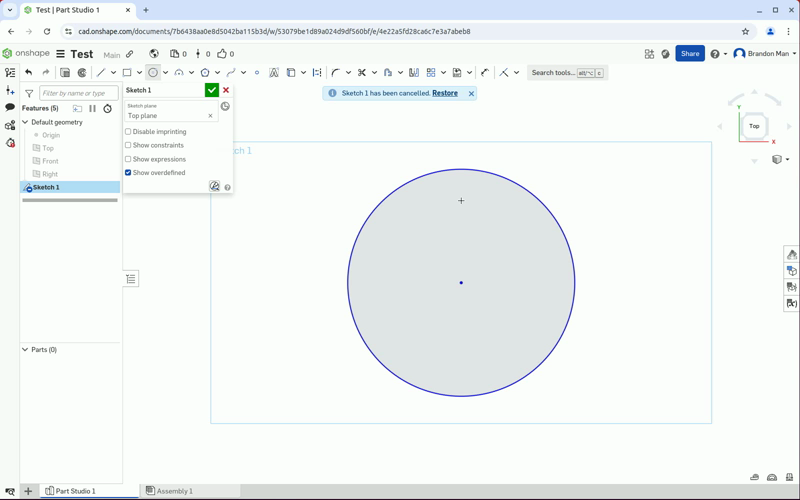
click(461, 200)
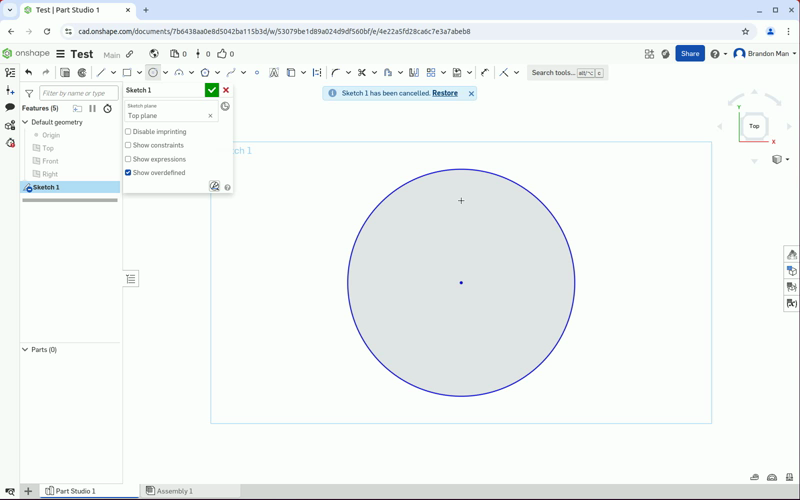
key_up(shift)
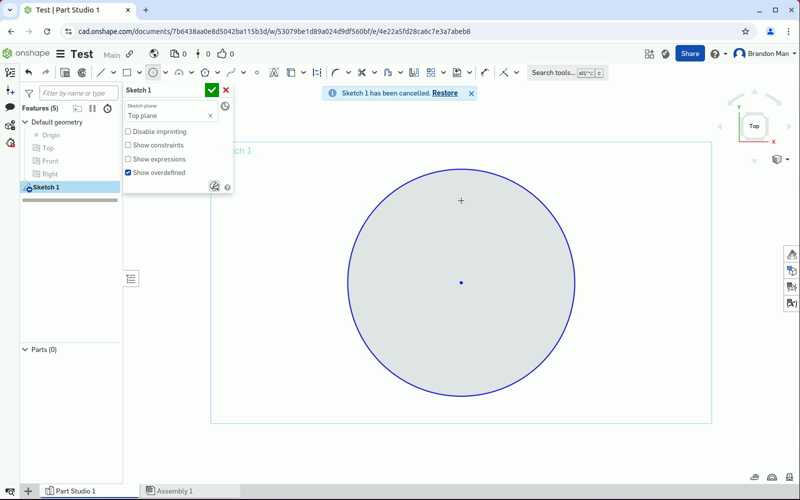
mouse_move(487, 200)
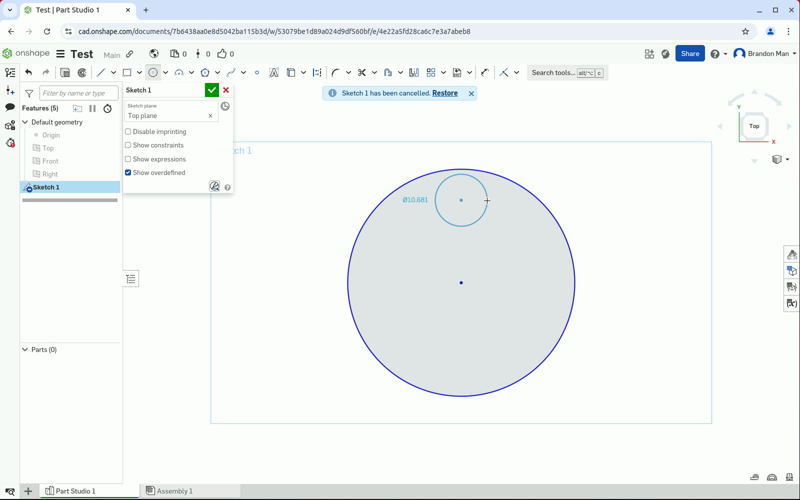
click(487, 200)
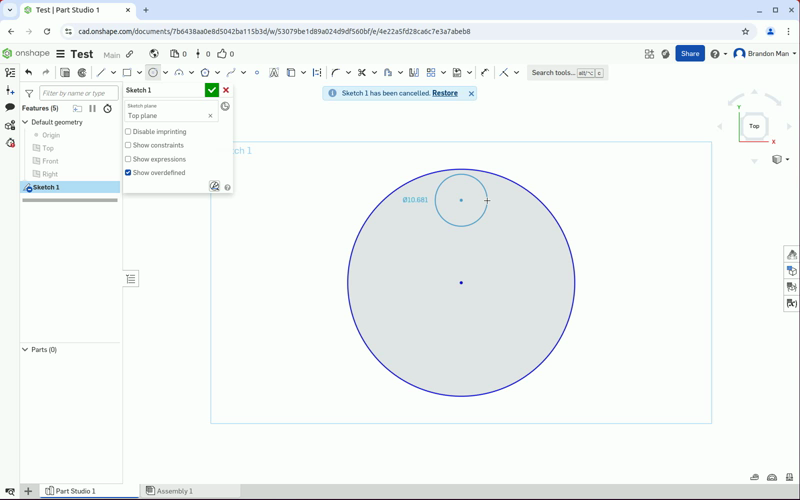
key(esc)
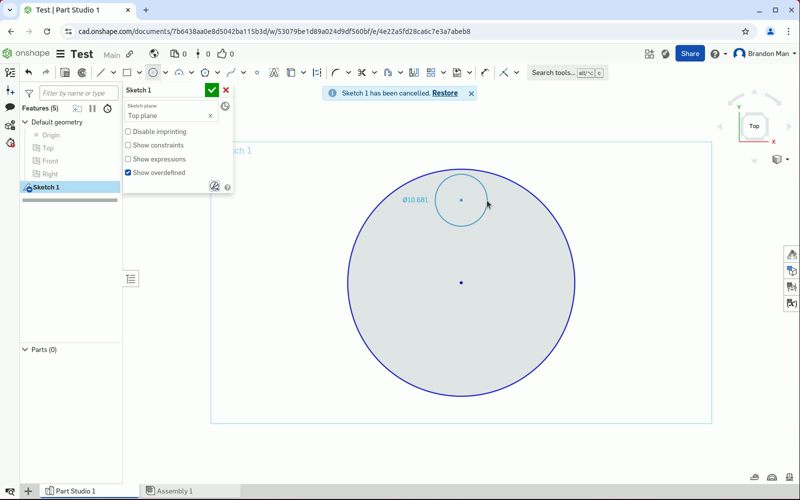
mouse_move(438, 331)
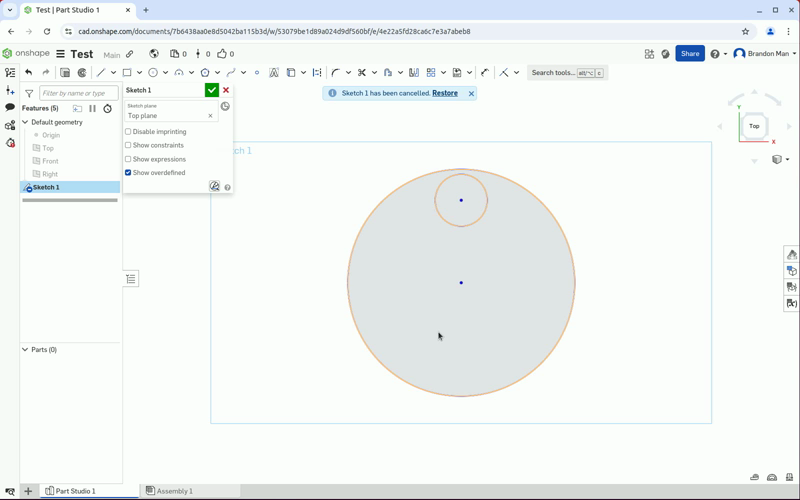
click(438, 331)
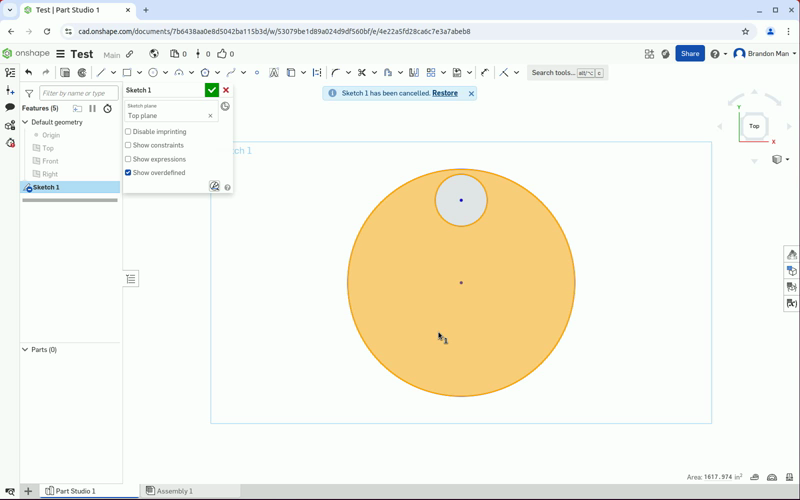
mouse_move(73, 352)
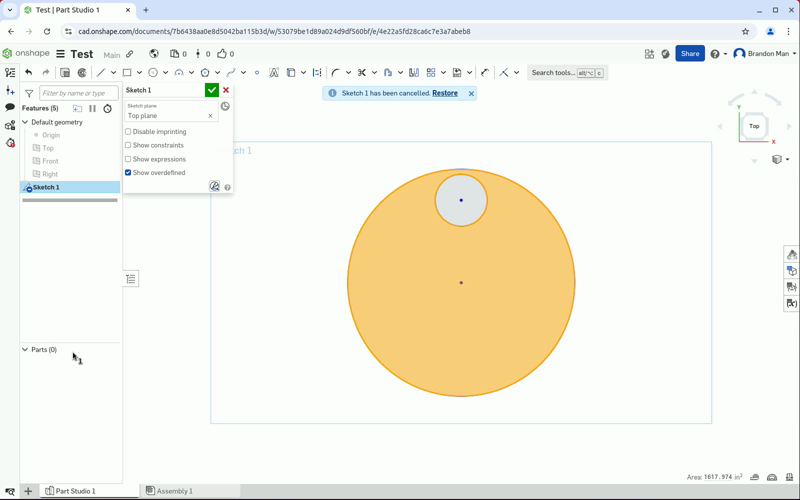
key(shift+y)
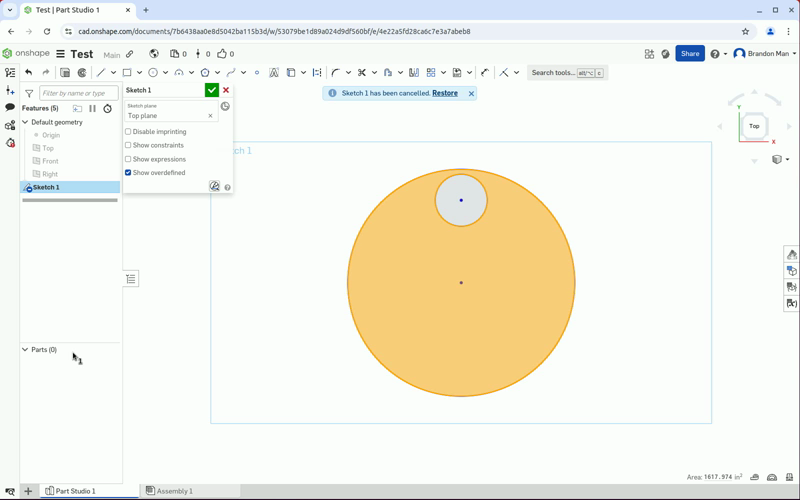
key(shift+e)
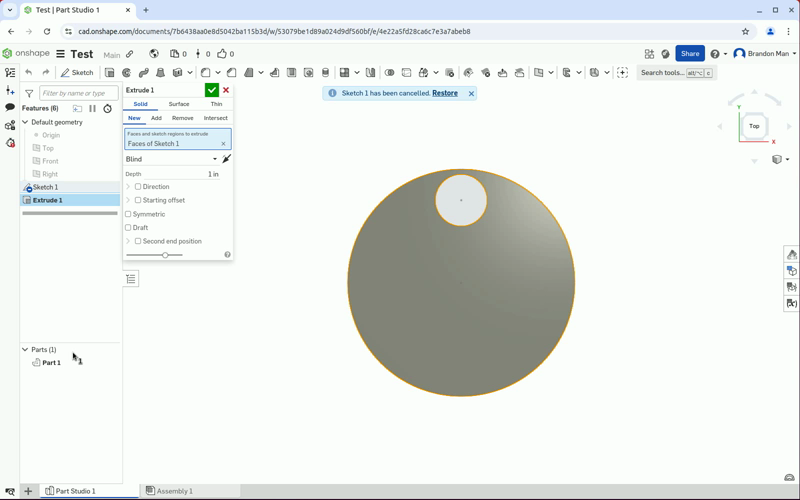
mouse_move(143, 106)
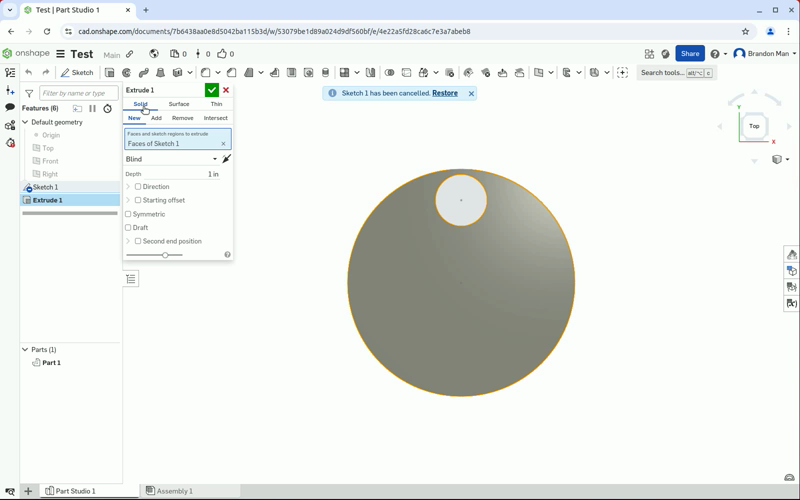
click(143, 106)
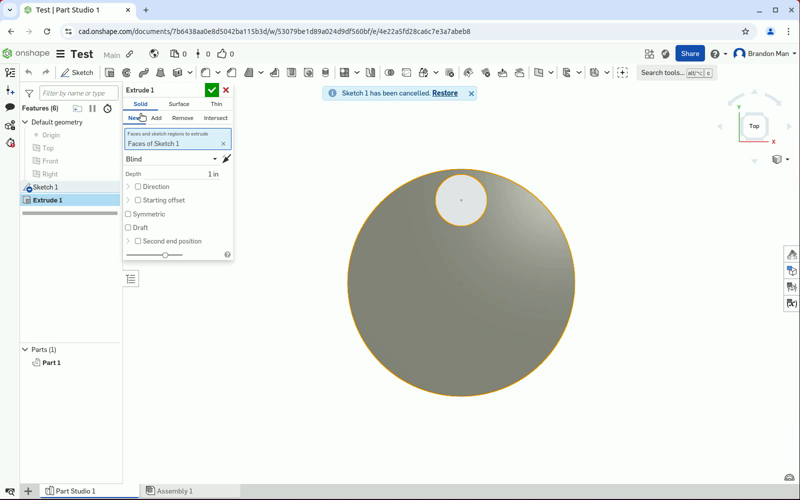
mouse_move(137, 120)
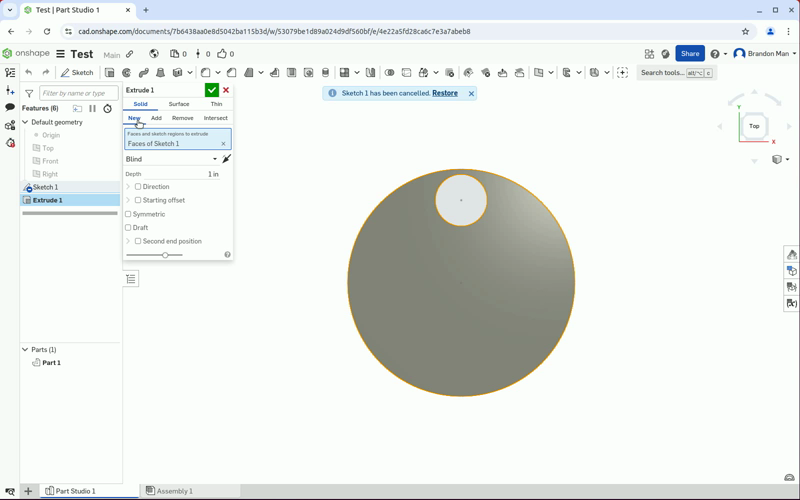
click(137, 120)
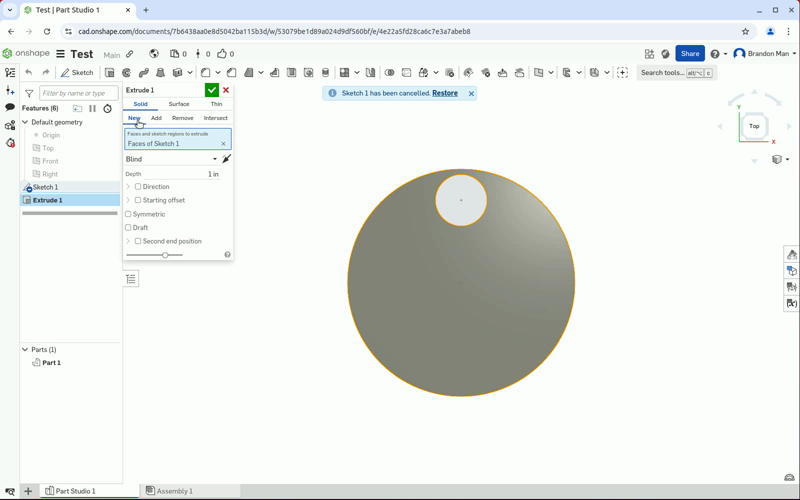
key(tab, 4)
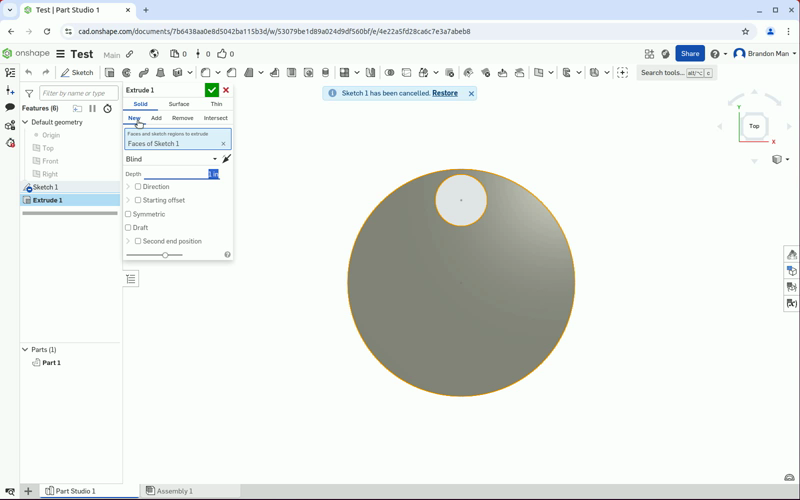
text(6.018)
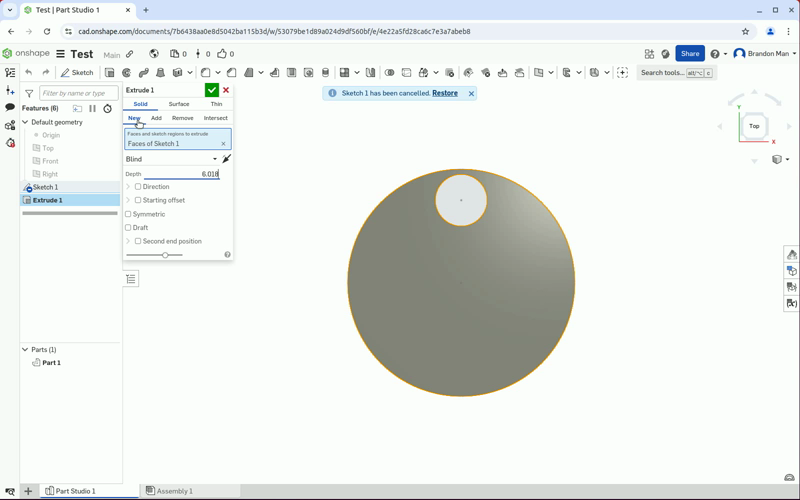
key(enter)
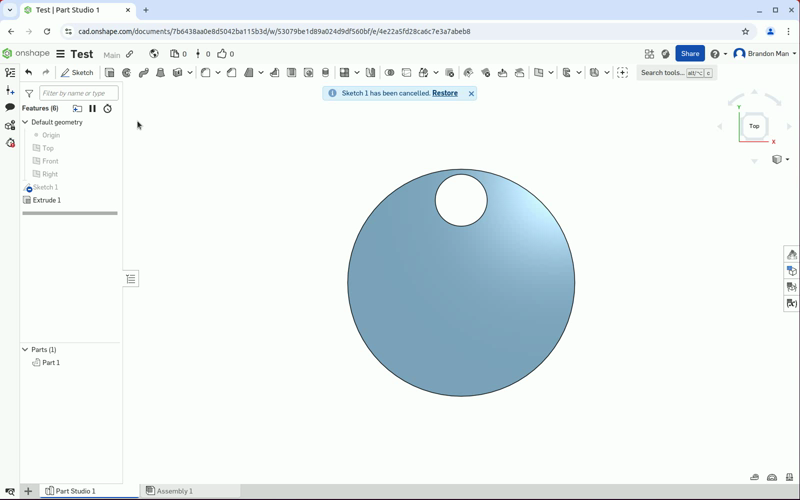
key(shift+h)
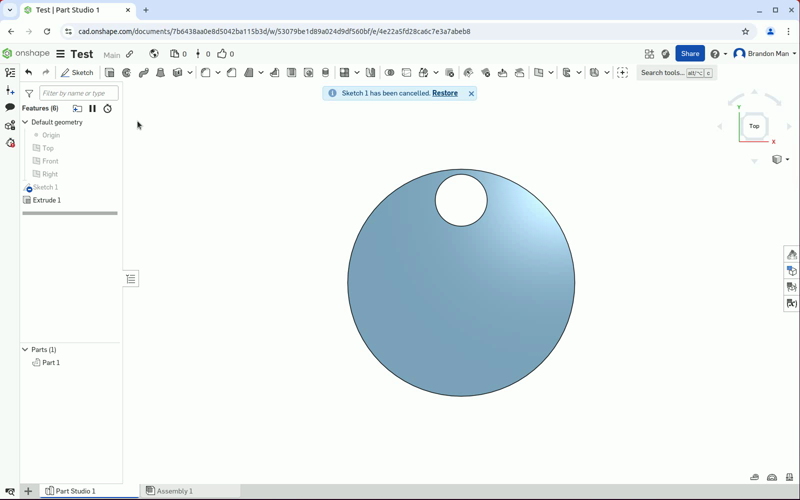
key(shift+h)
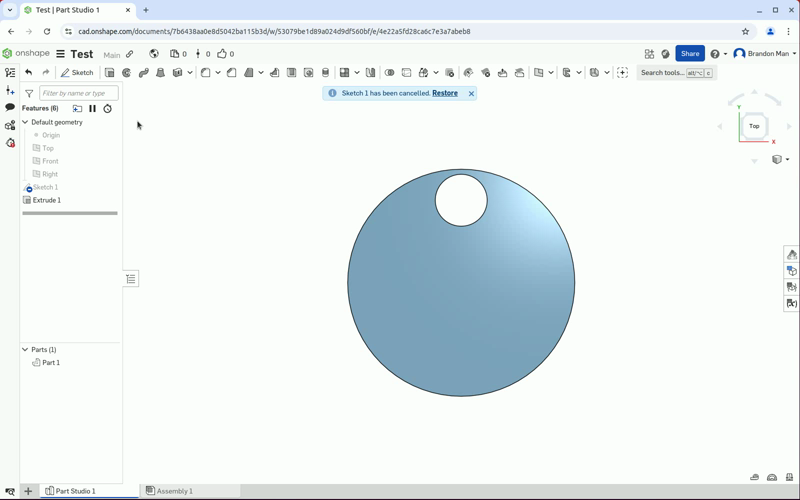
mouse_move(73, 189)
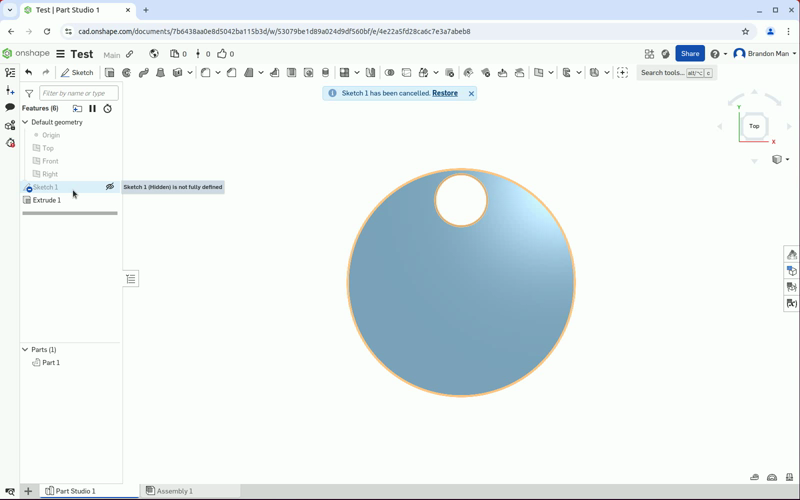
click(73, 189)
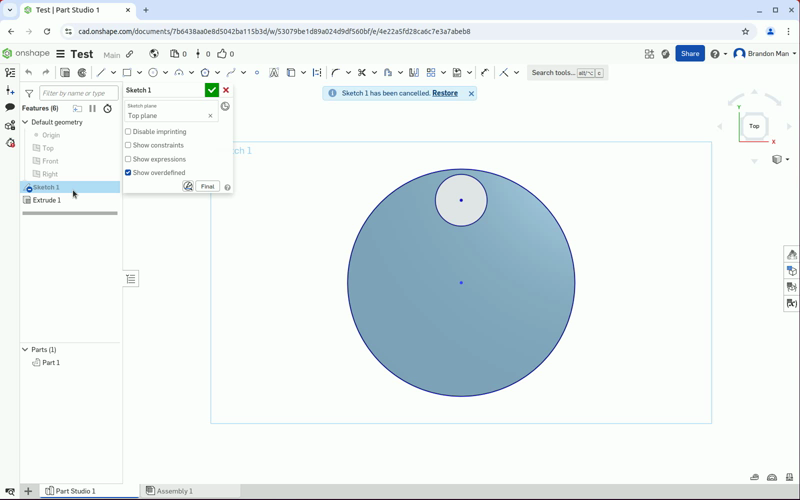
mouse_move(229, 92)
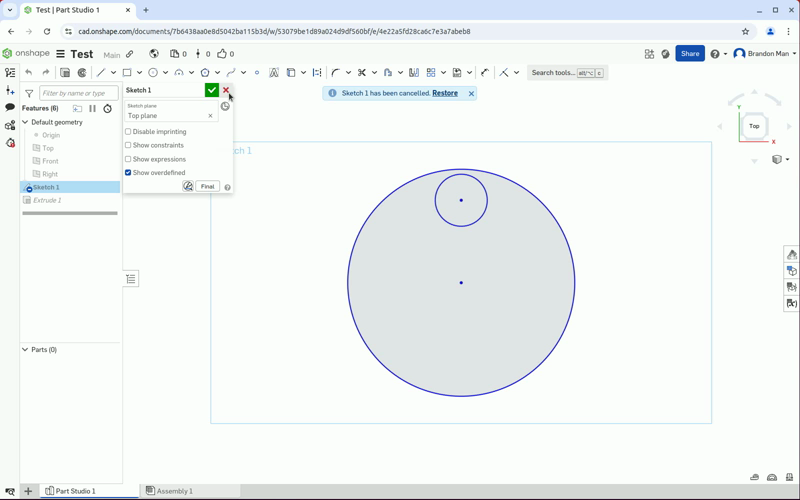
click(229, 92)
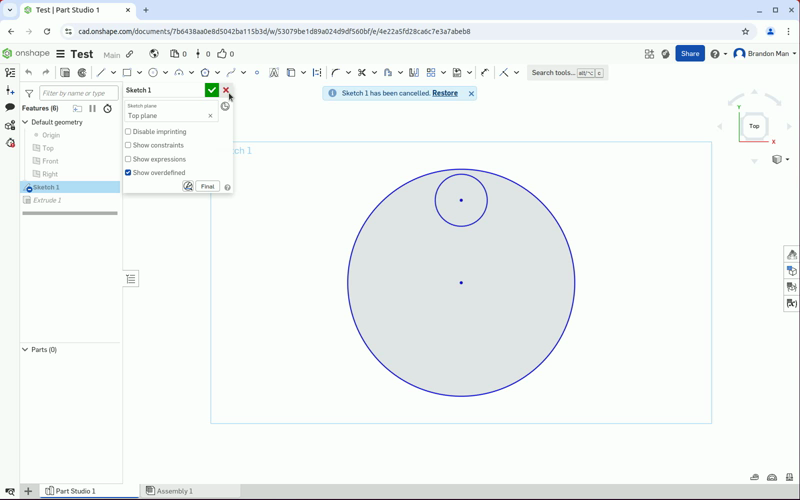
key(shift+s)
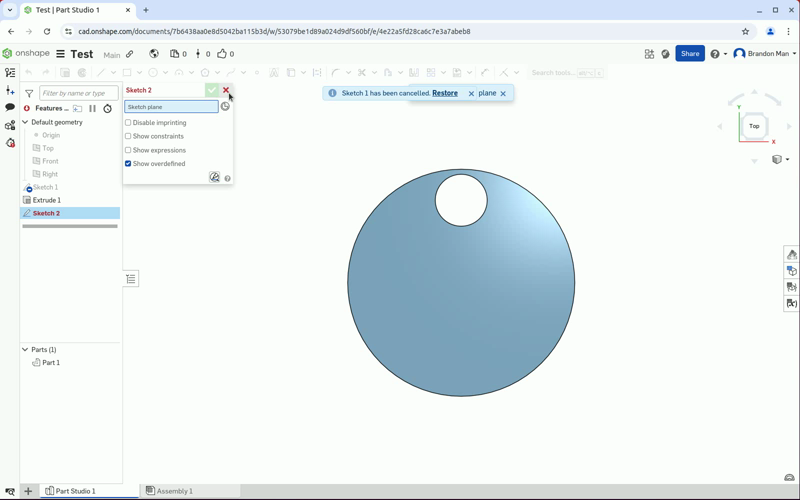
mouse_move(73, 150)
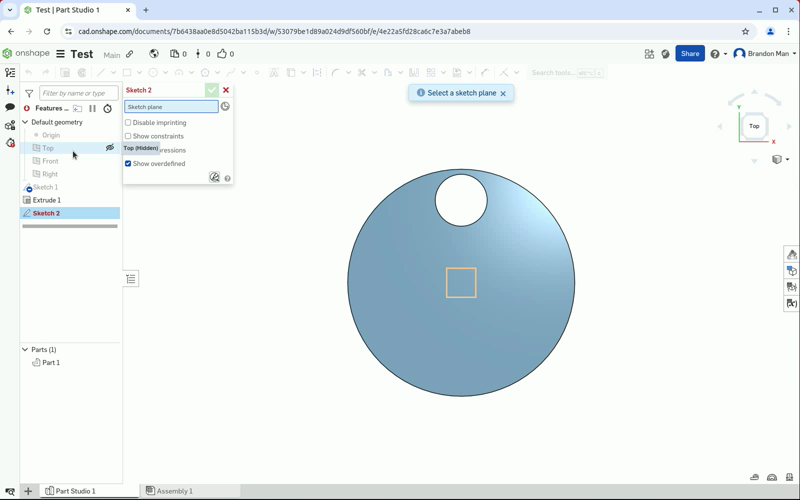
click(73, 150)
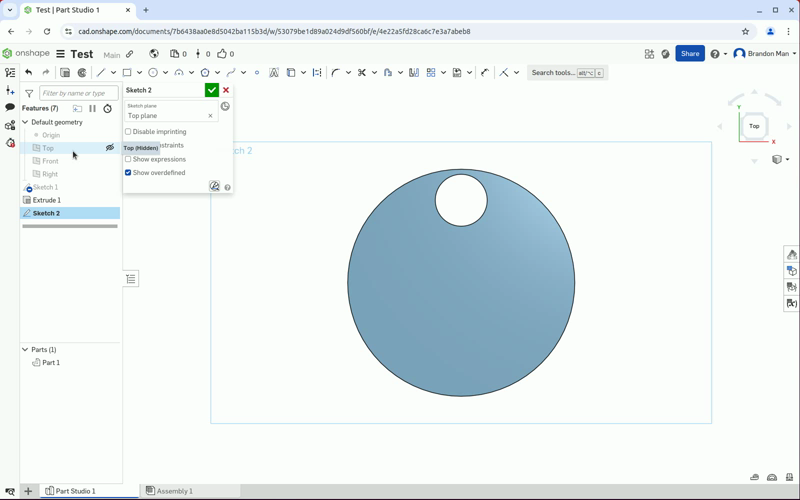
mouse_move(73, 352)
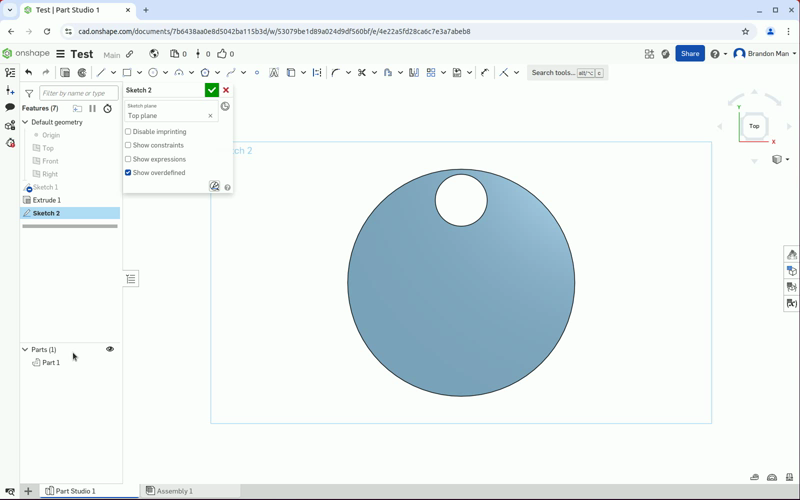
key(y)
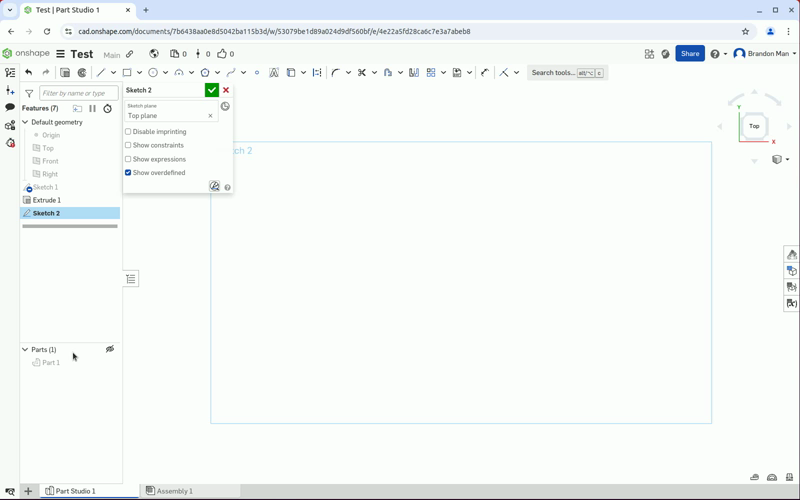
key(c)
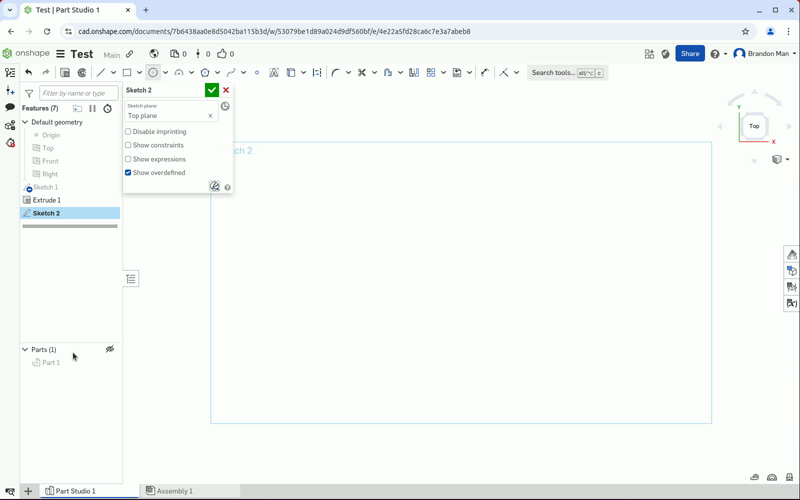
key_down(shift)
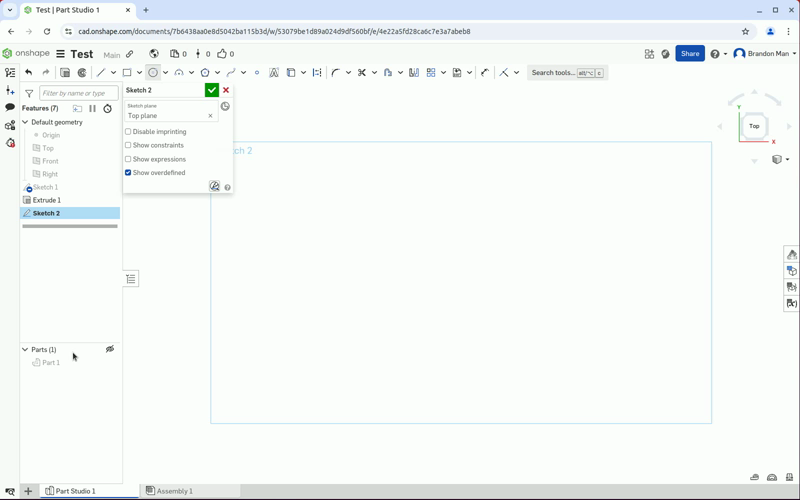
mouse_move(461, 199)
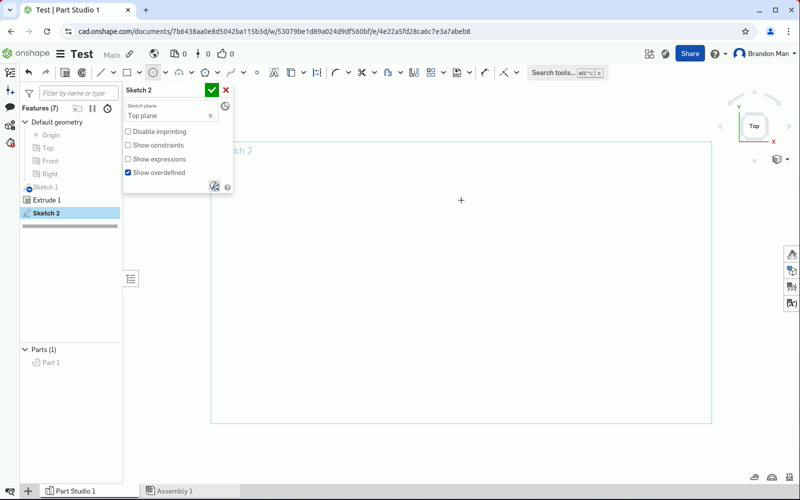
click(461, 199)
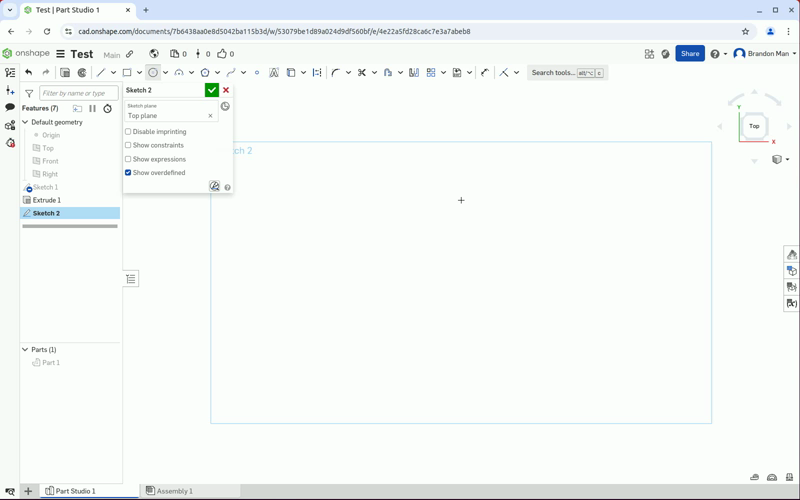
key_up(shift)
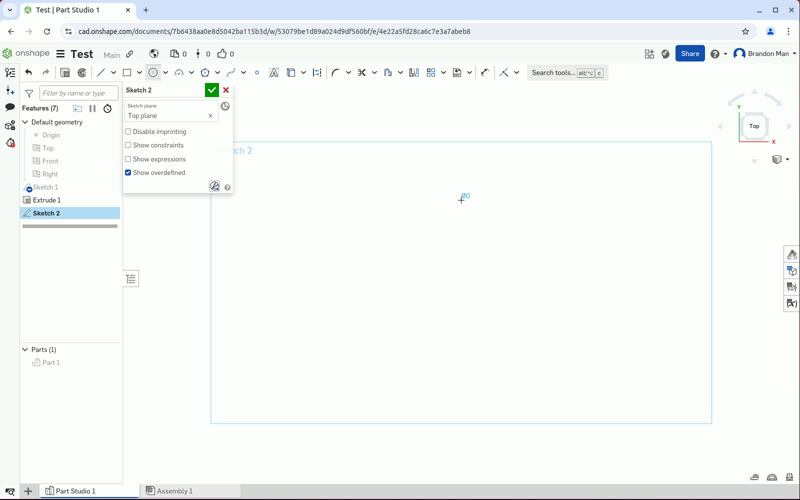
mouse_move(488, 199)
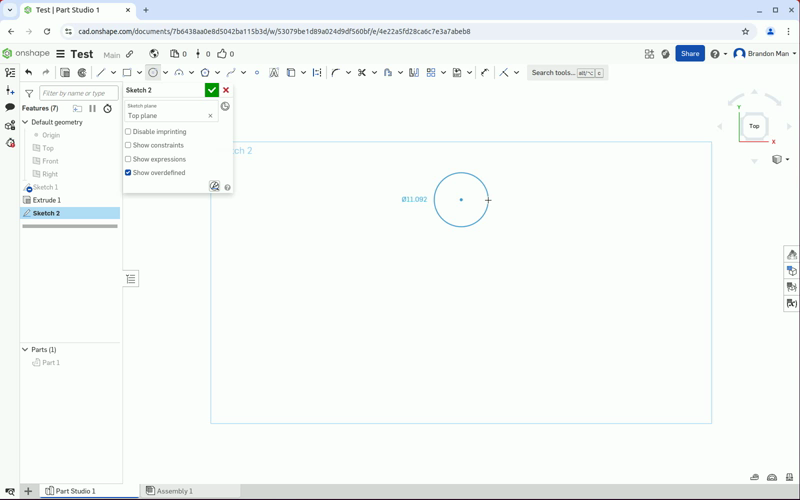
click(488, 199)
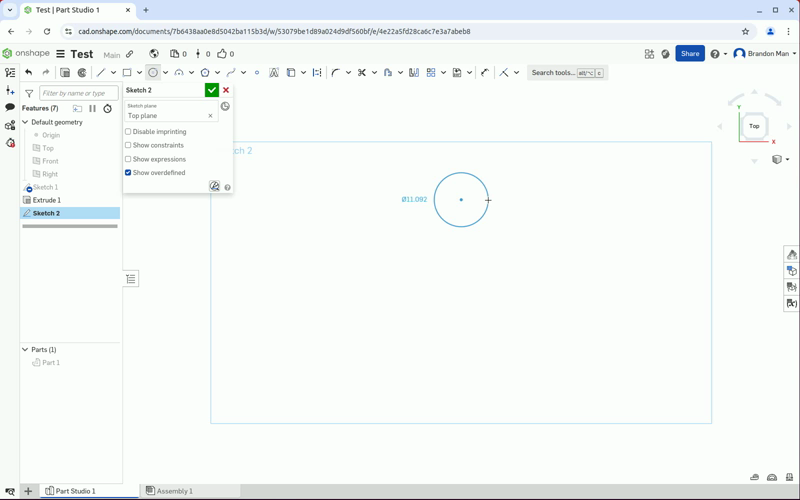
key(esc)
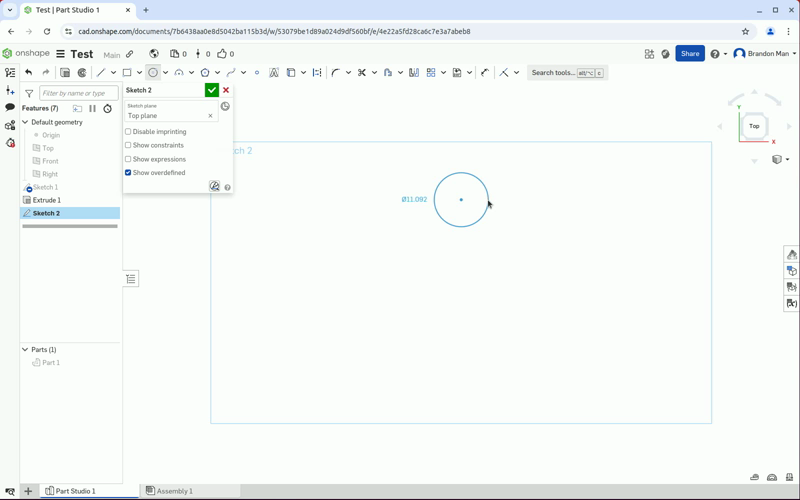
key(c)
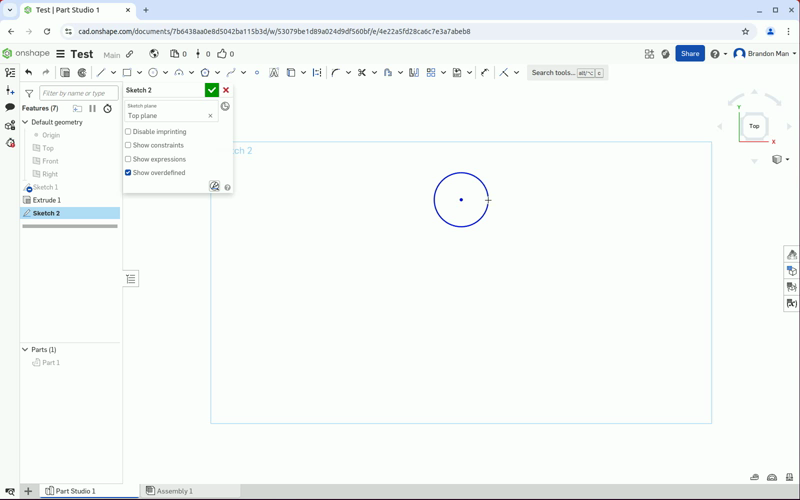
key_down(shift)
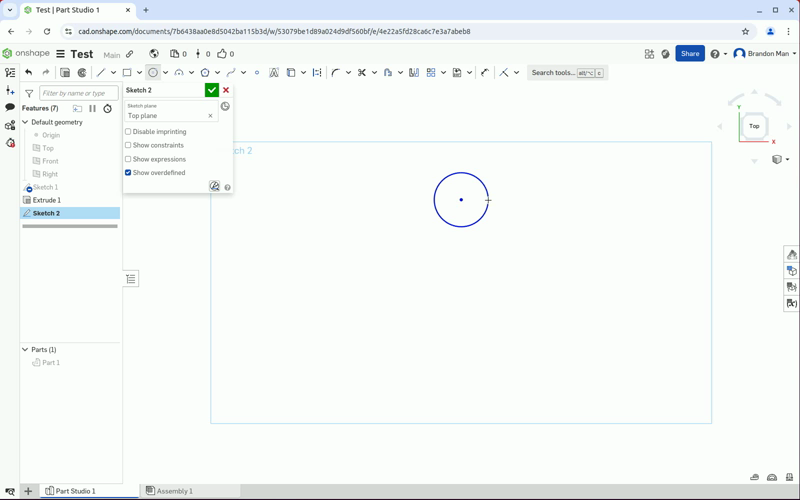
mouse_move(461, 199)
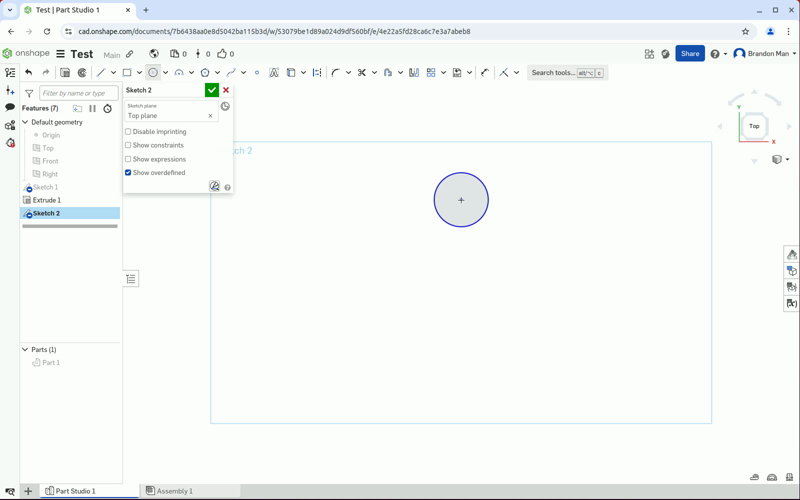
click(461, 199)
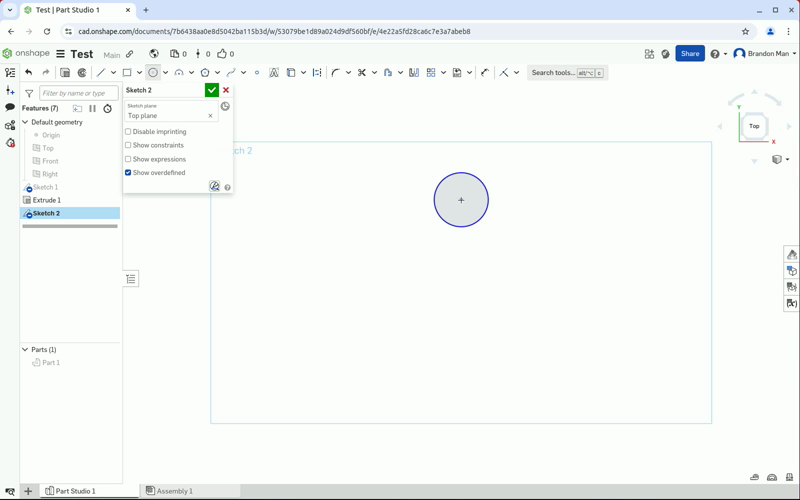
key_up(shift)
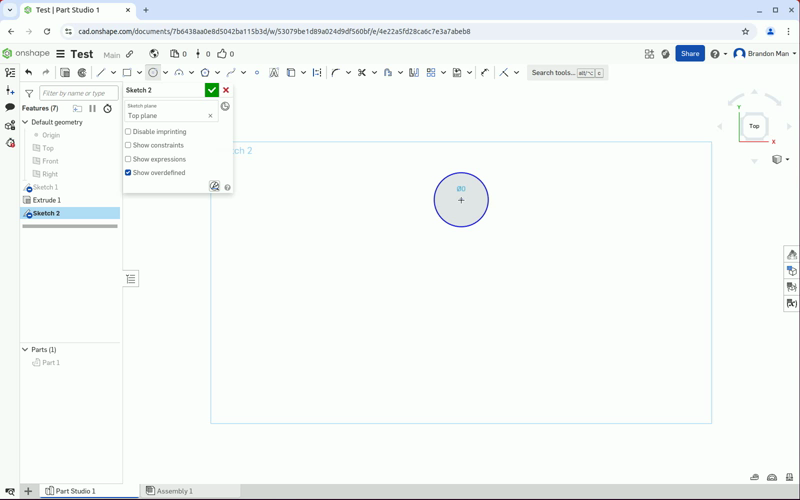
mouse_move(477, 199)
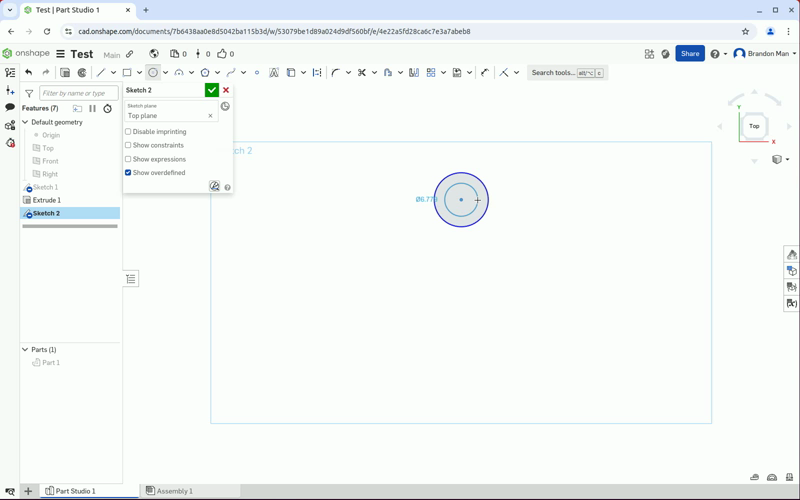
click(477, 199)
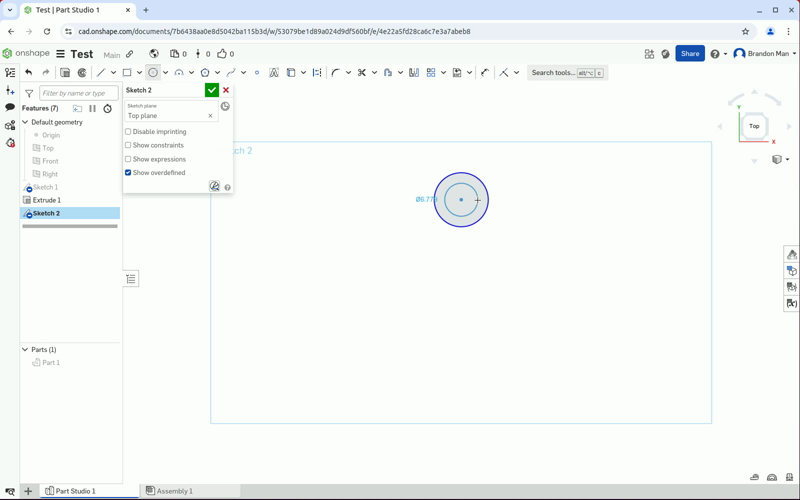
key(esc)
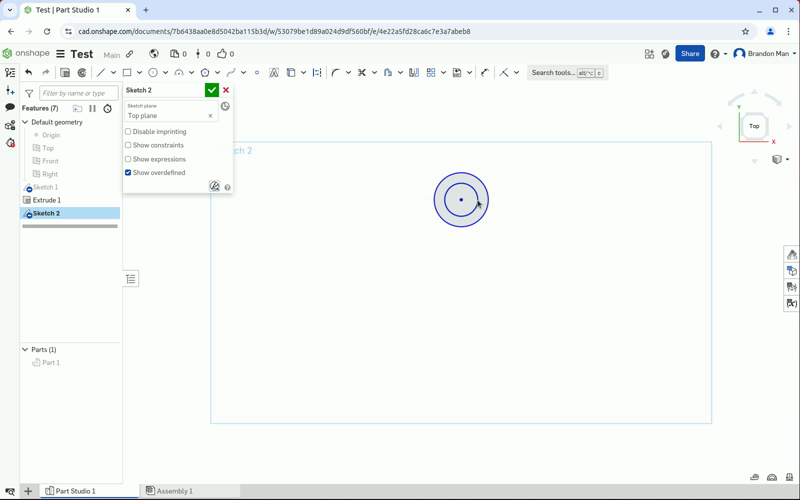
mouse_move(482, 202)
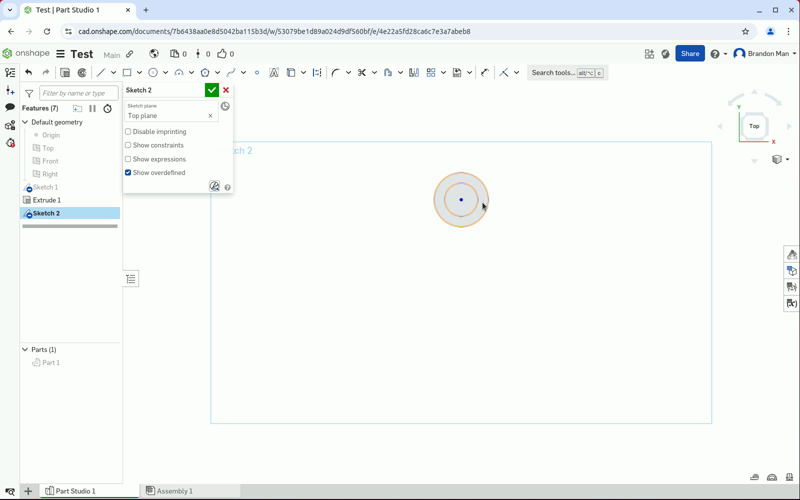
scroll(6)
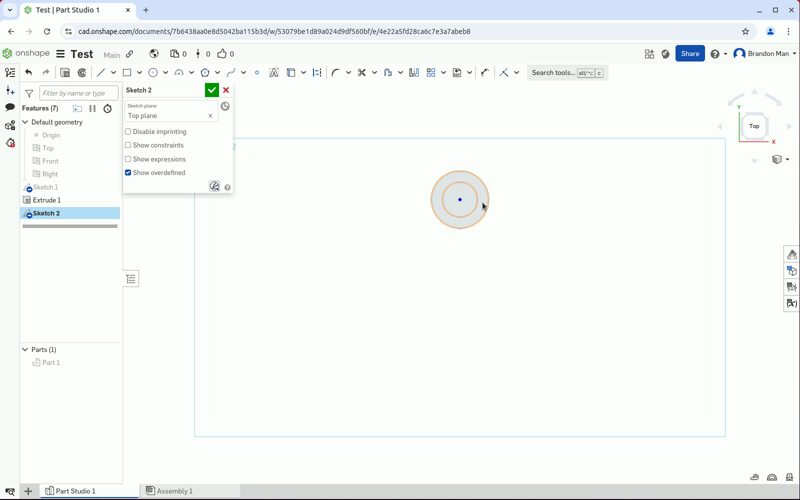
scroll(6)
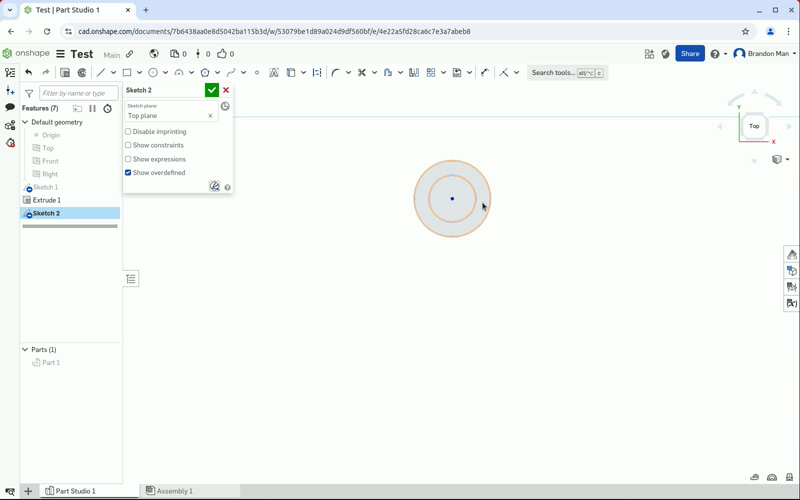
scroll(6)
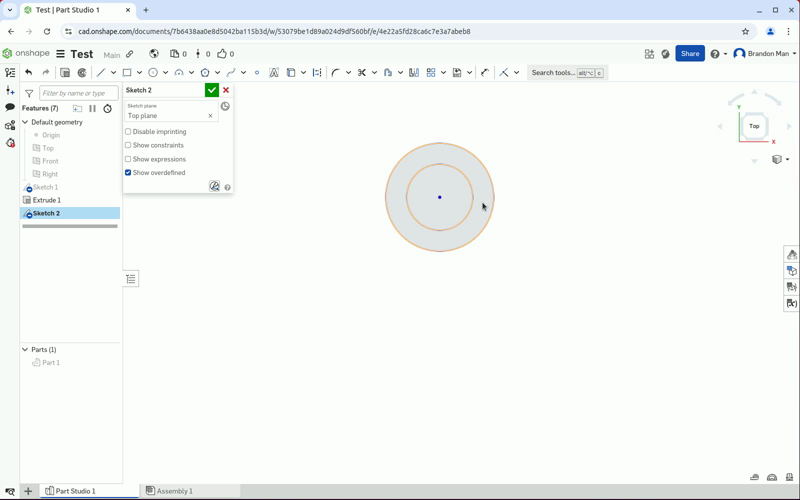
scroll(6)
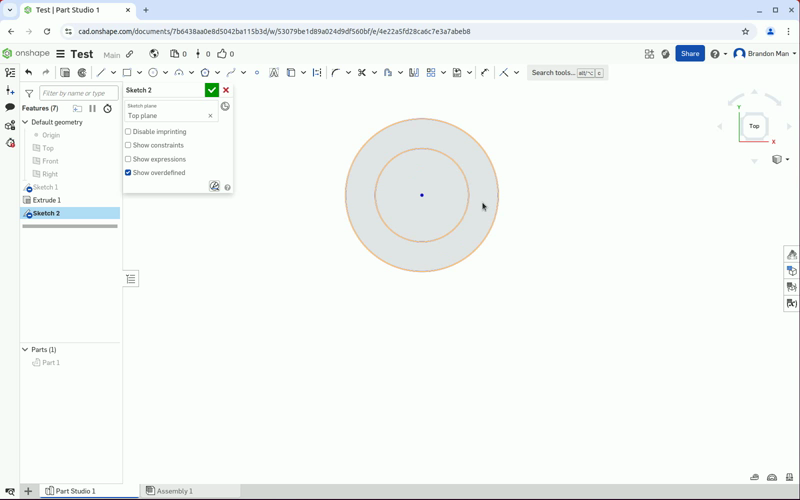
scroll(6)
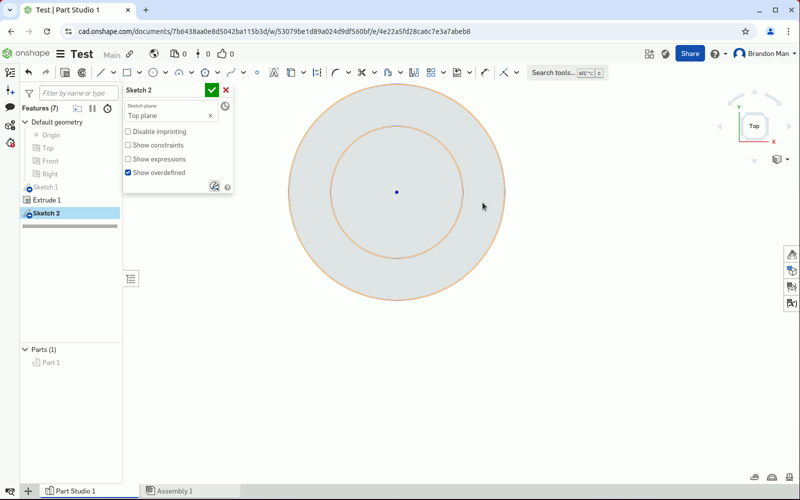
scroll(6)
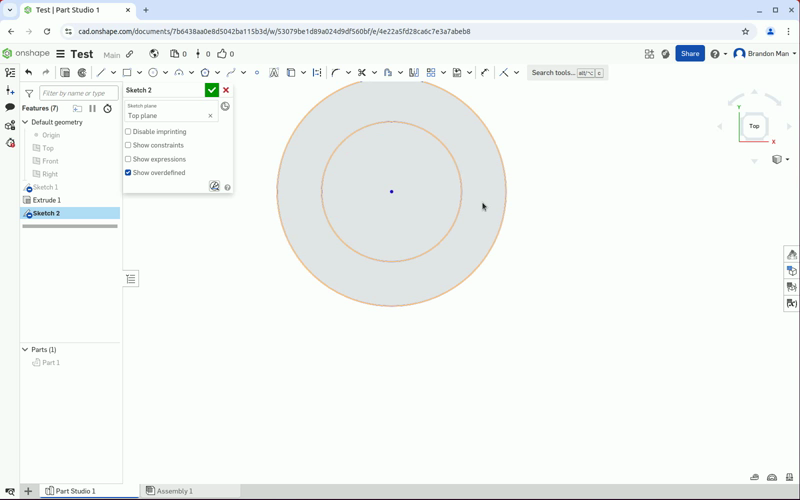
scroll(6)
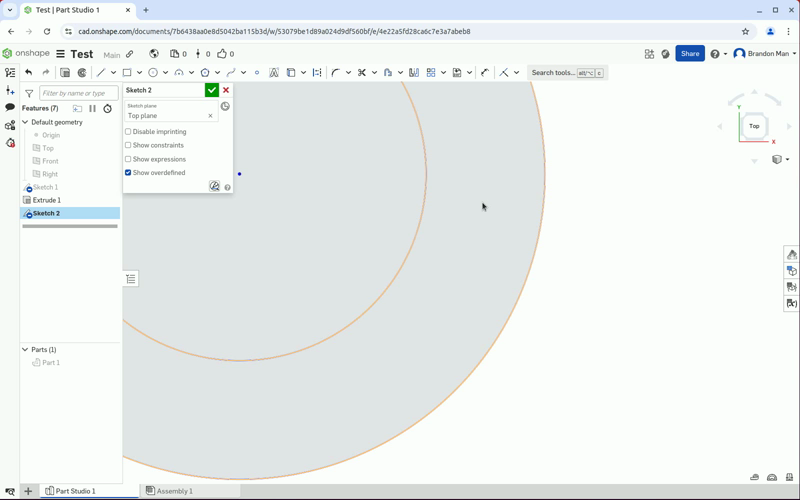
click(482, 202)
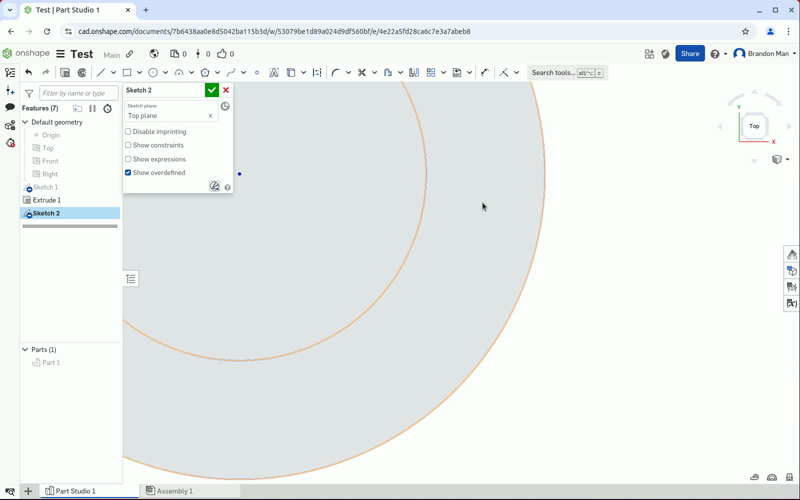
scroll(-6)
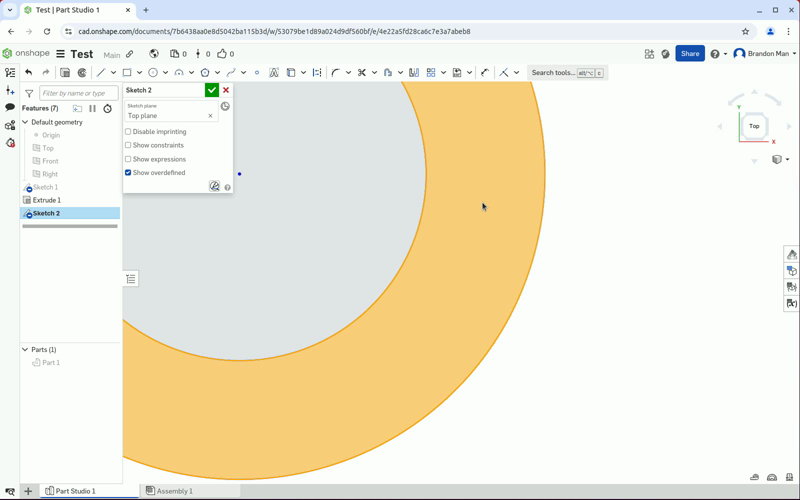
scroll(-6)
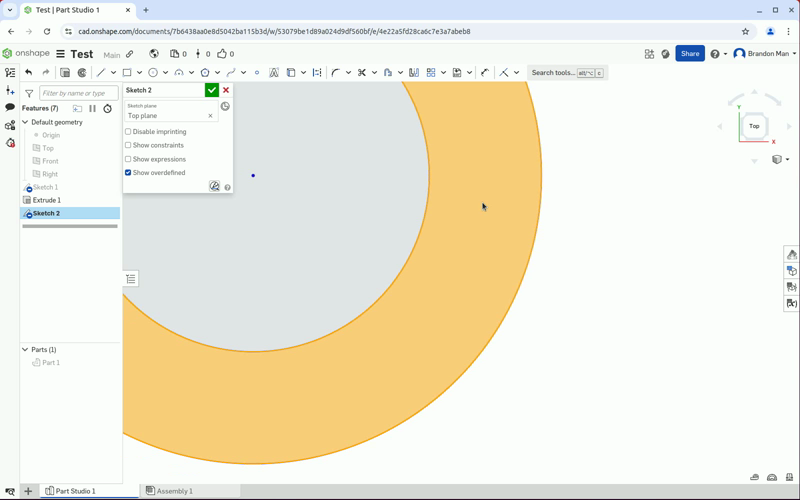
scroll(-6)
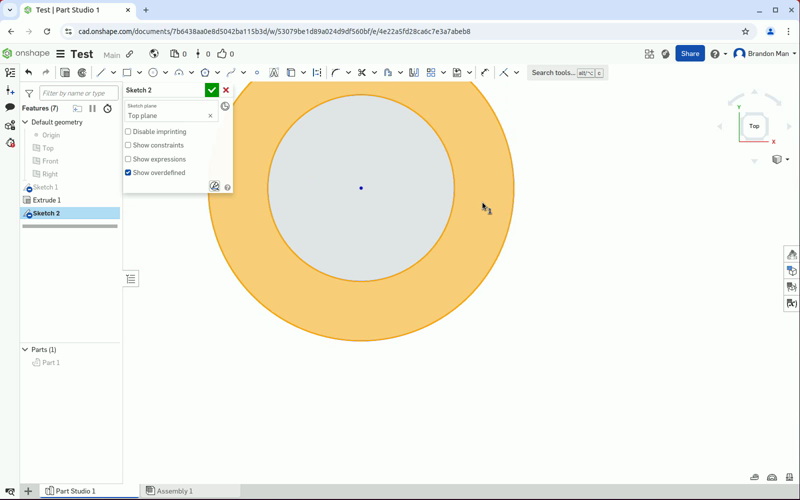
scroll(-6)
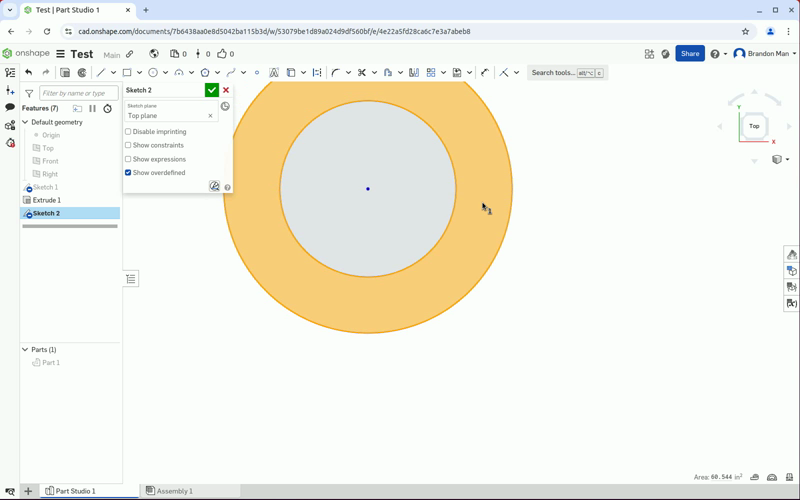
scroll(-6)
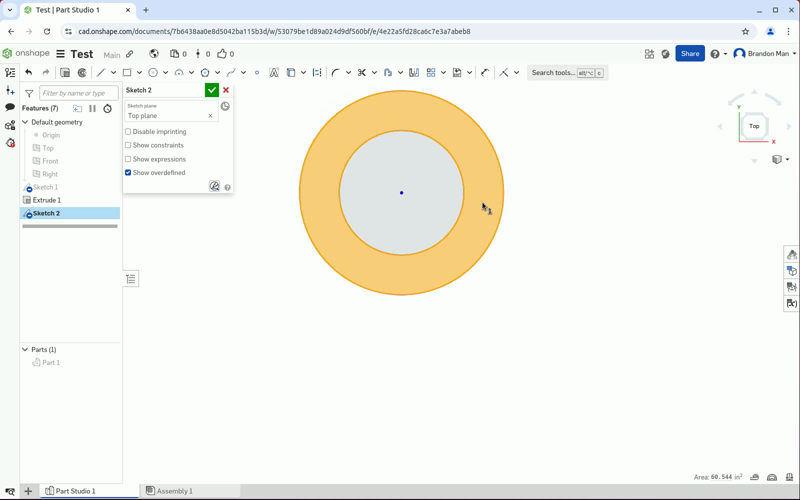
scroll(-6)
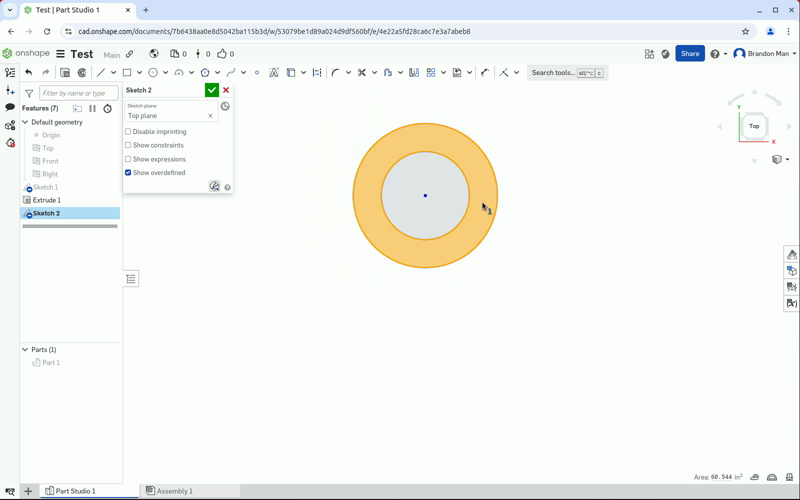
scroll(-6)
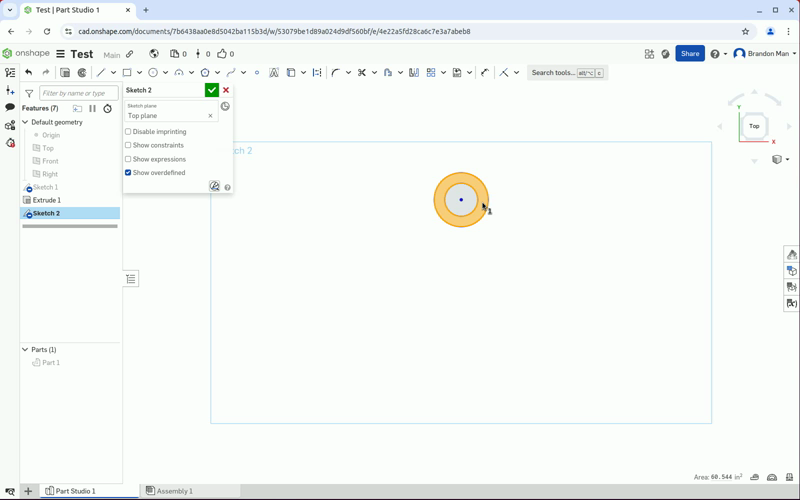
mouse_move(73, 352)
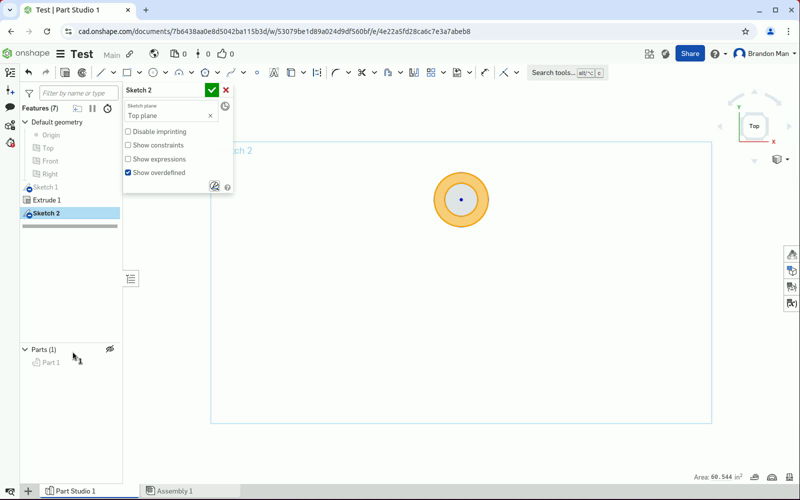
key(shift+y)
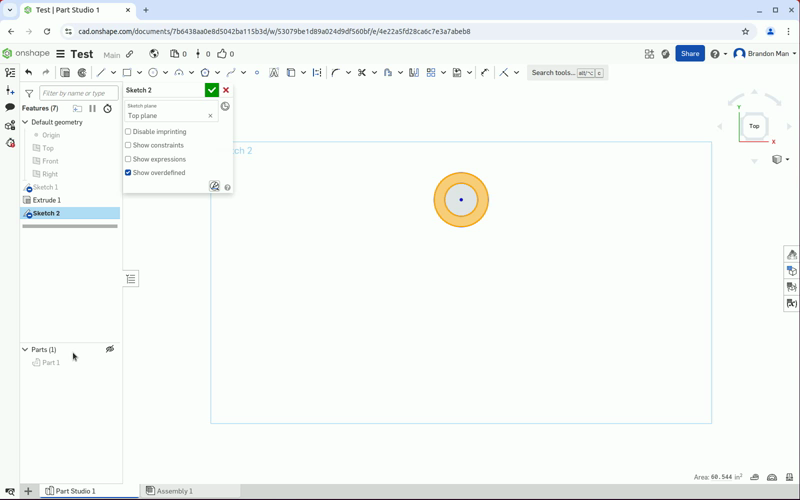
key(shift+e)
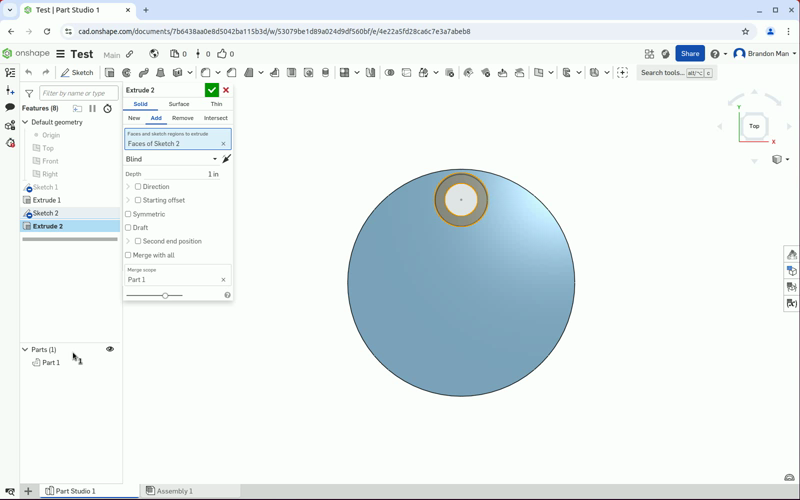
mouse_move(143, 106)
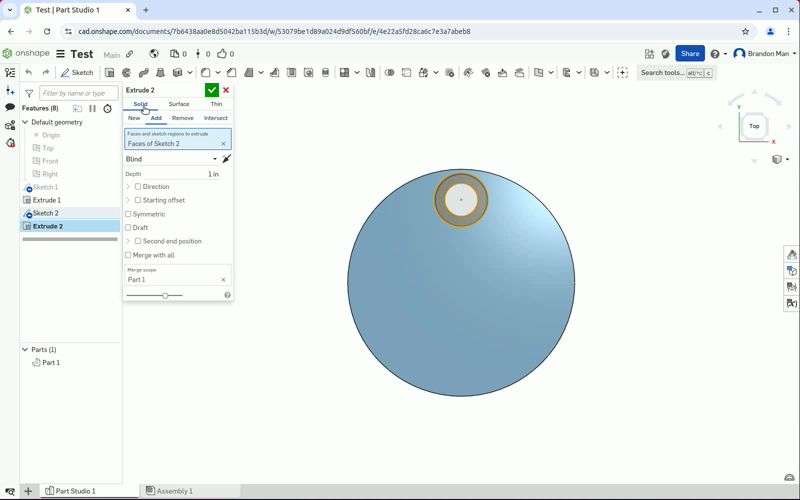
click(143, 106)
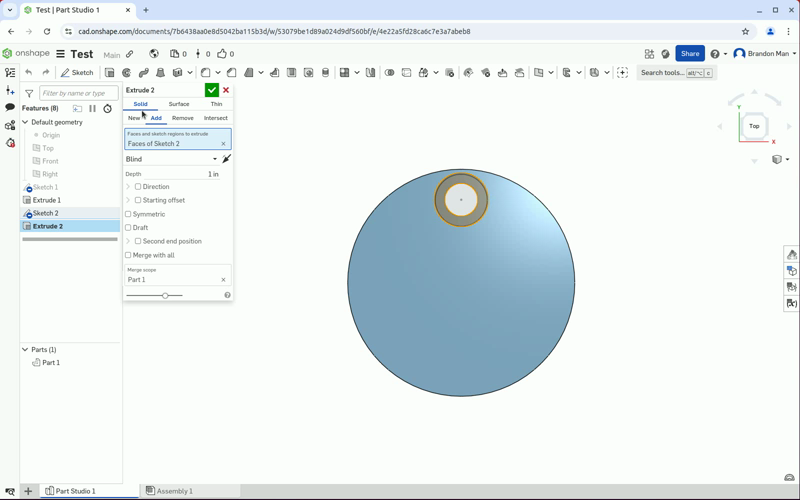
mouse_move(137, 120)
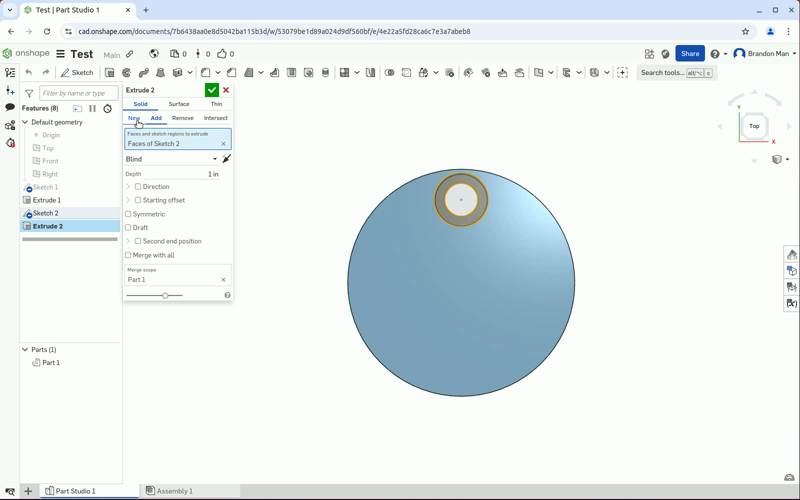
click(137, 120)
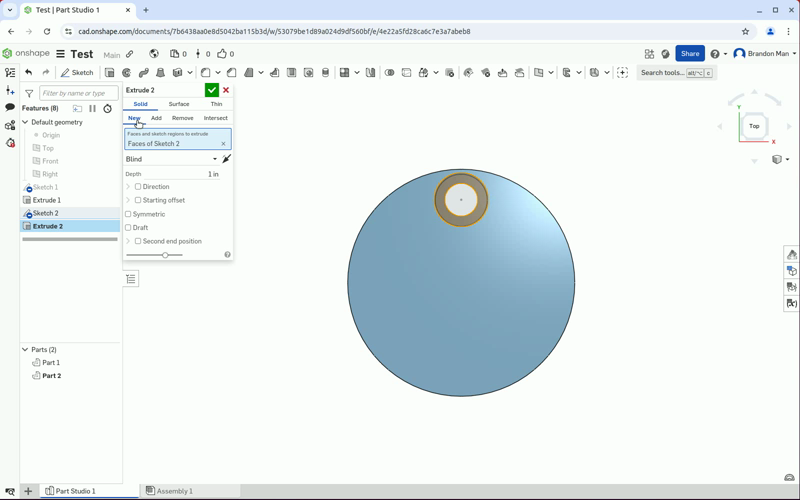
key(tab, 4)
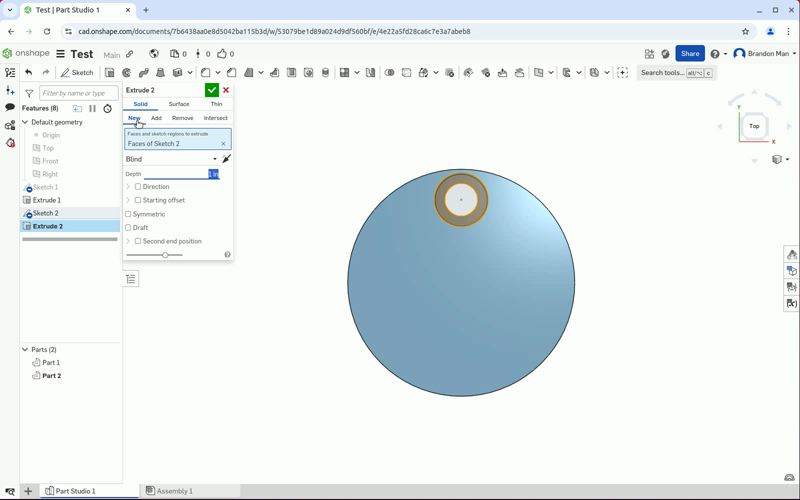
text(6.018)
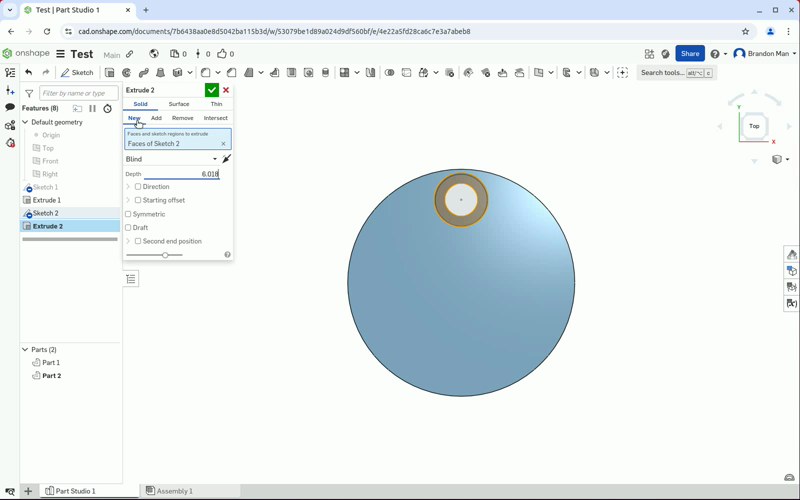
key(enter)
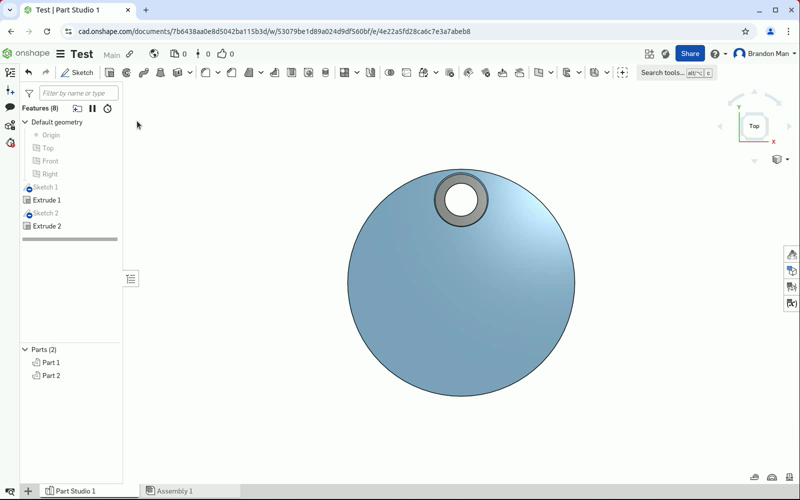
key(shift+h)
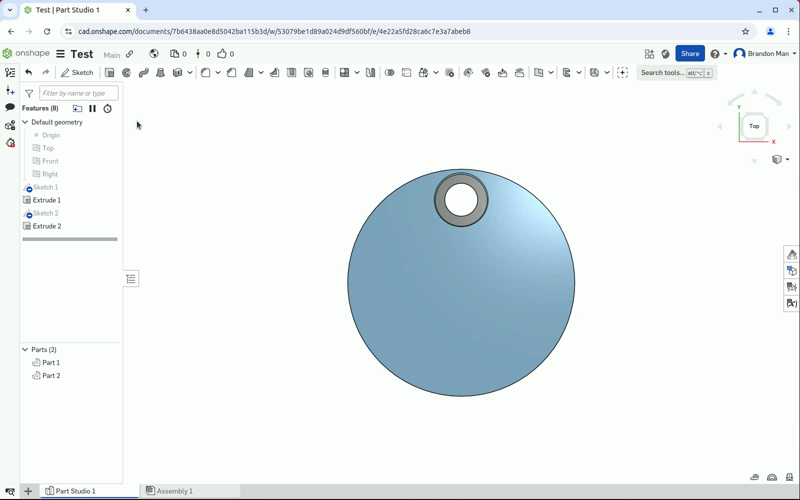
key(shift+h)
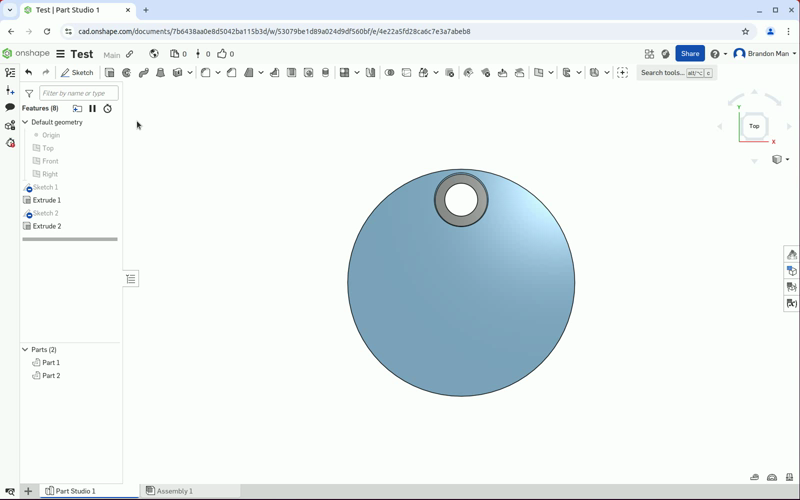
mouse_move(73, 189)
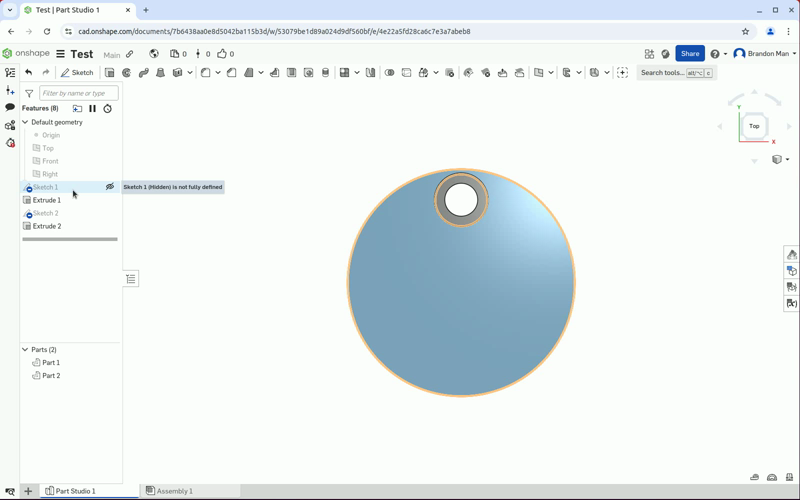
click(73, 189)
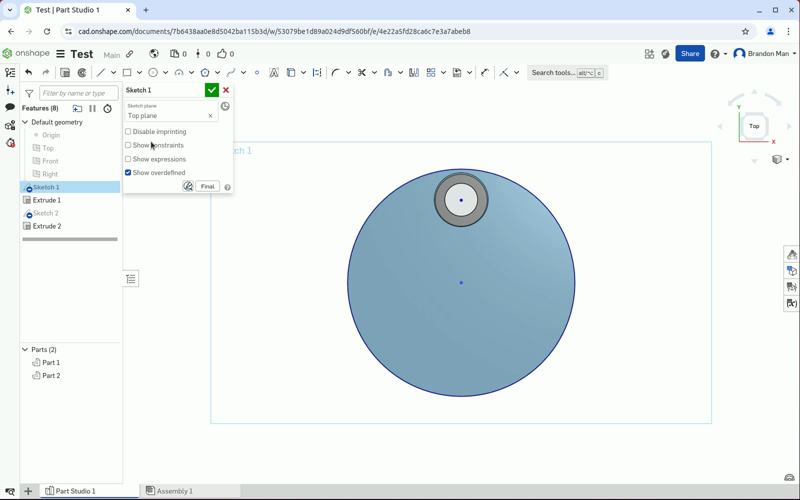
mouse_move(229, 92)
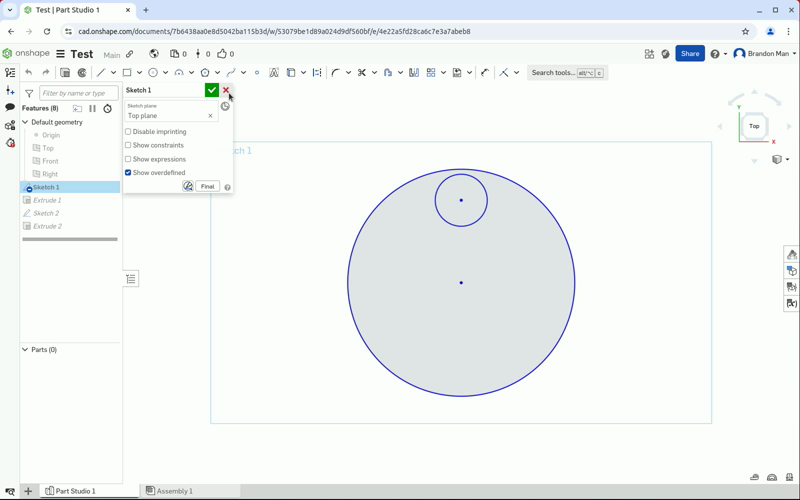
click(229, 92)
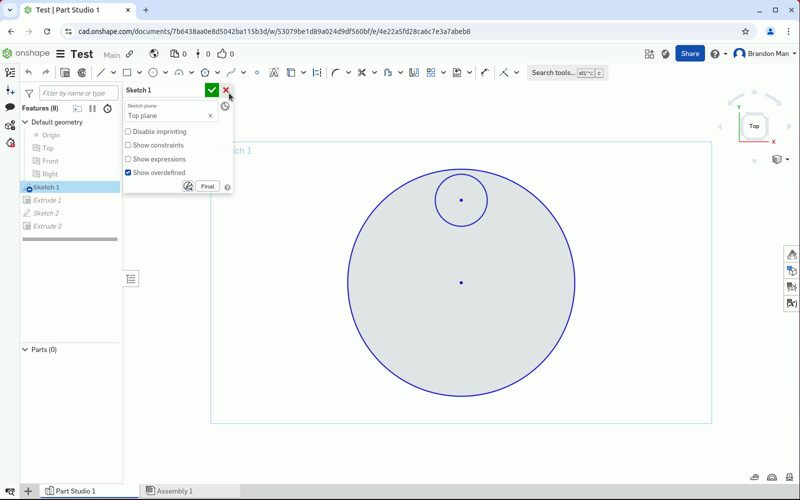
key(shift+s)
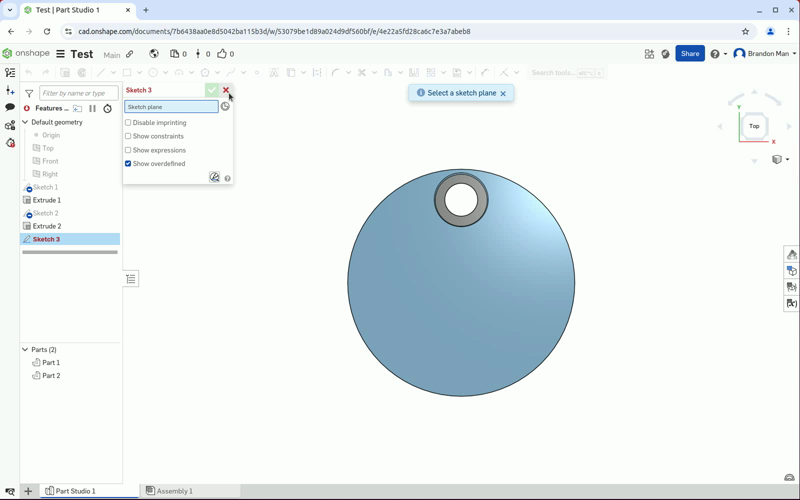
mouse_move(73, 150)
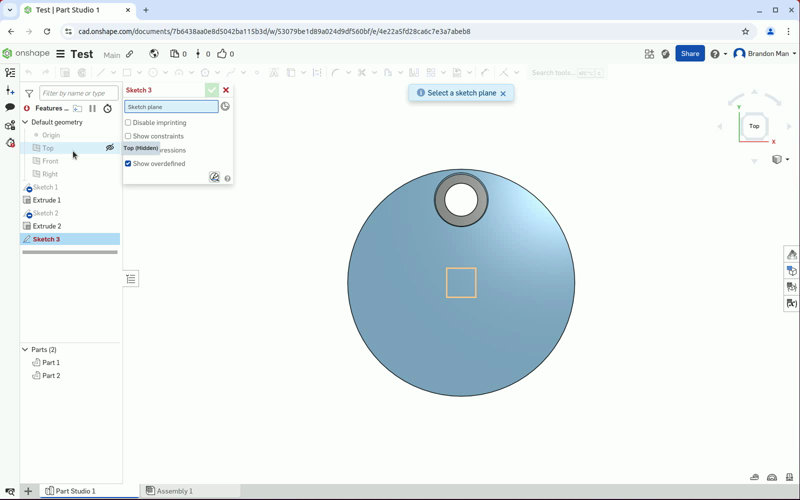
click(73, 150)
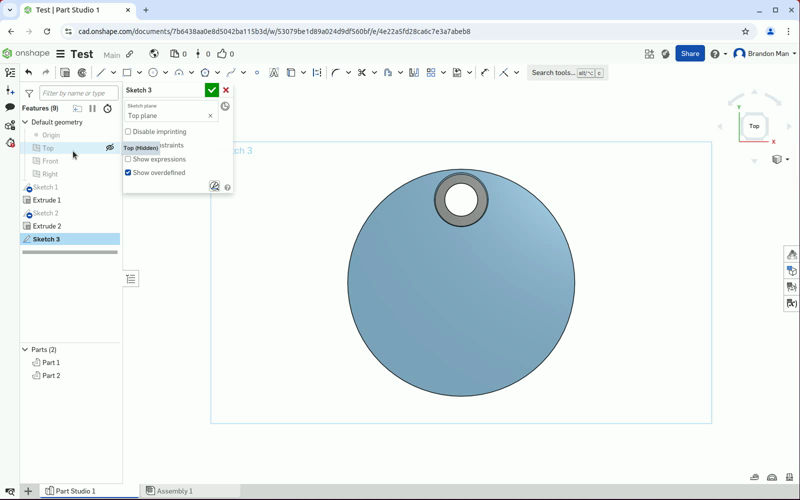
mouse_move(73, 352)
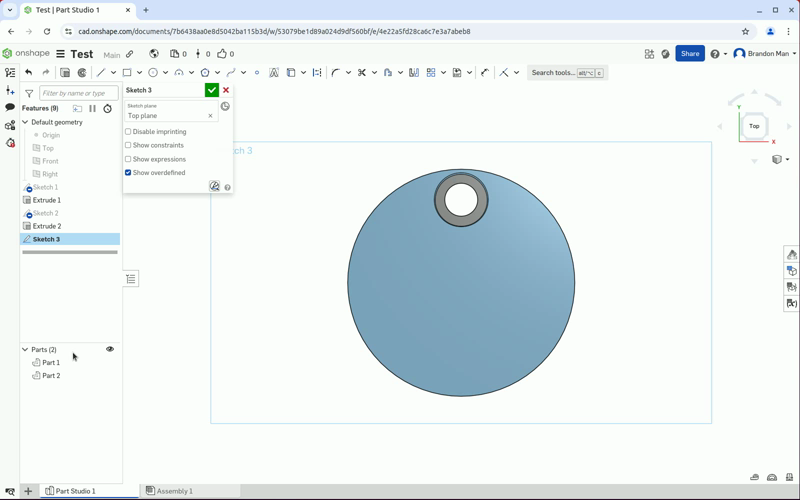
key(y)
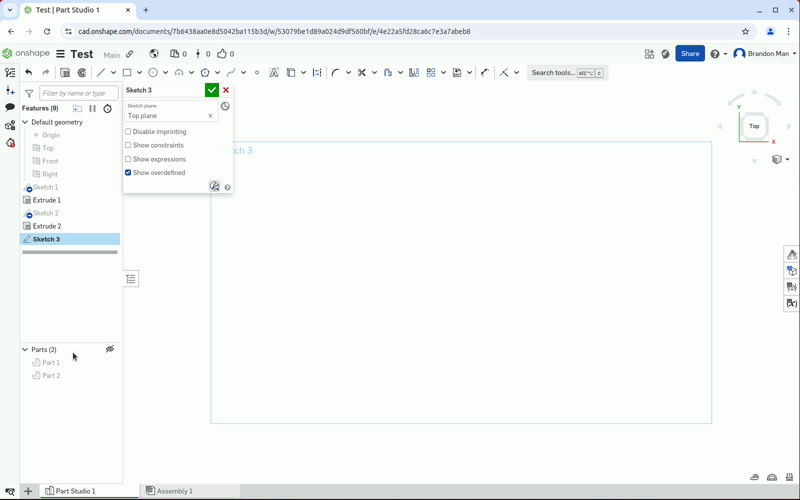
key(c)
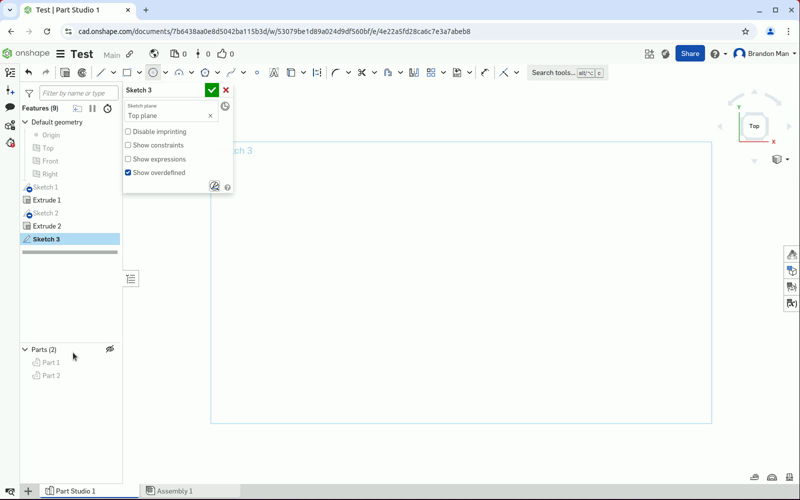
key_down(shift)
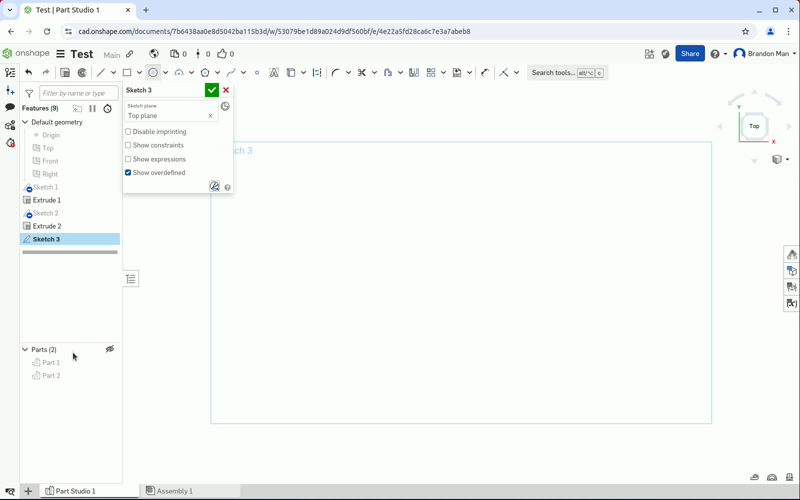
mouse_move(461, 199)
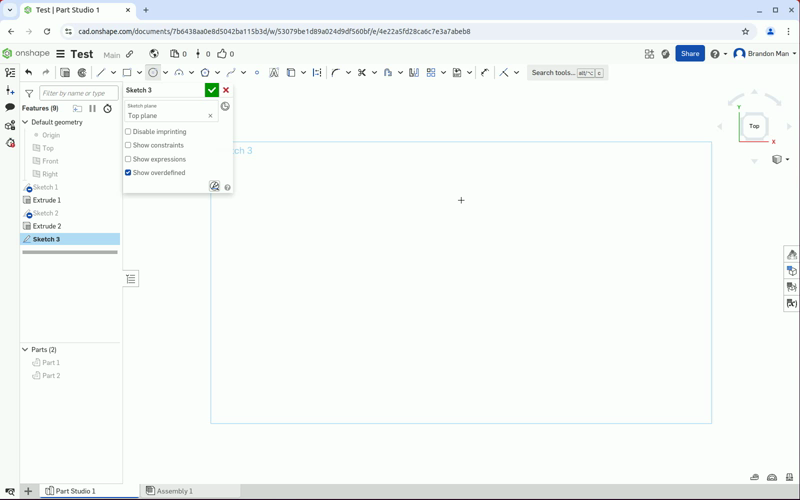
click(461, 199)
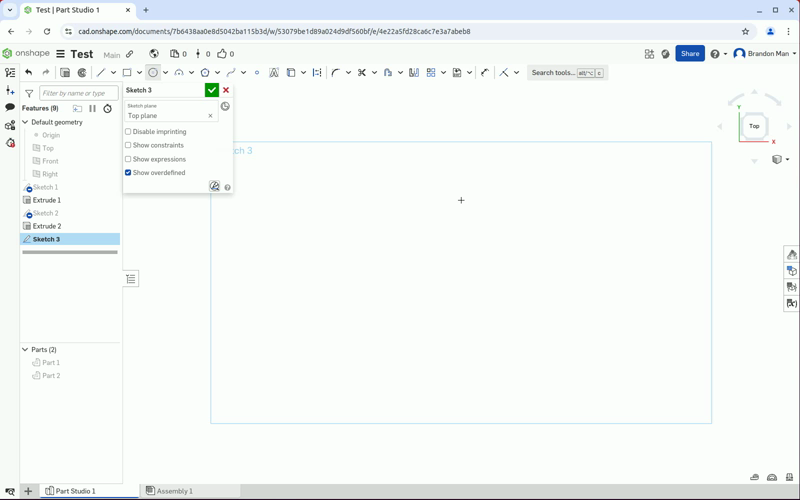
key_up(shift)
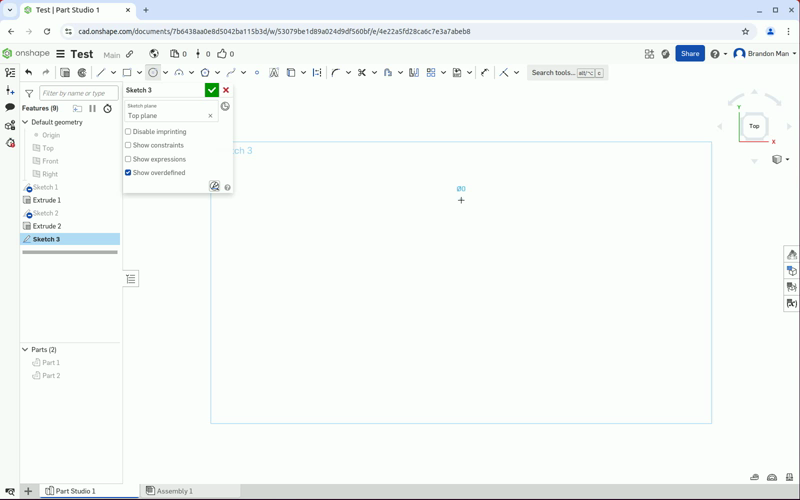
mouse_move(488, 199)
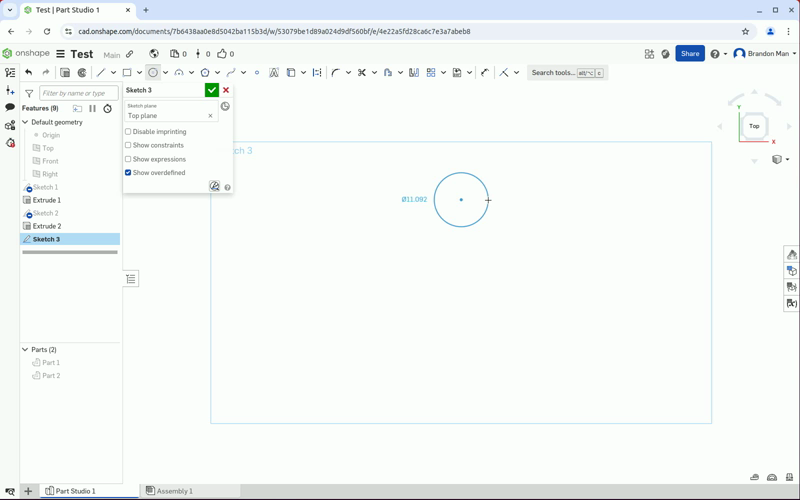
click(488, 199)
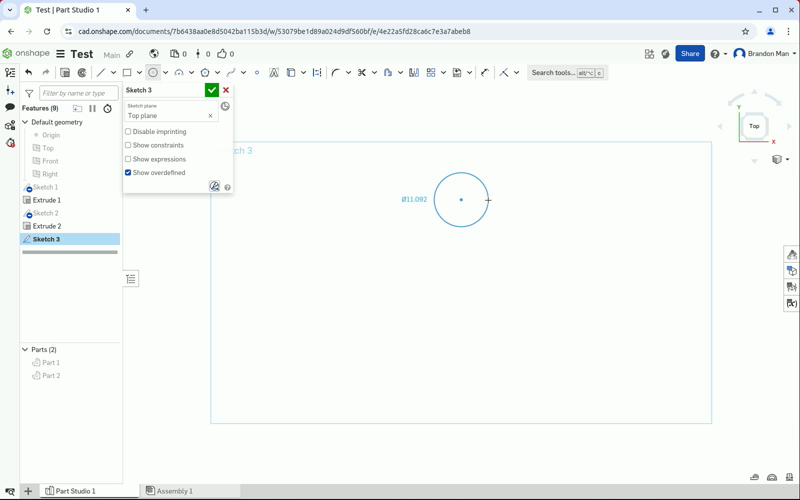
key(esc)
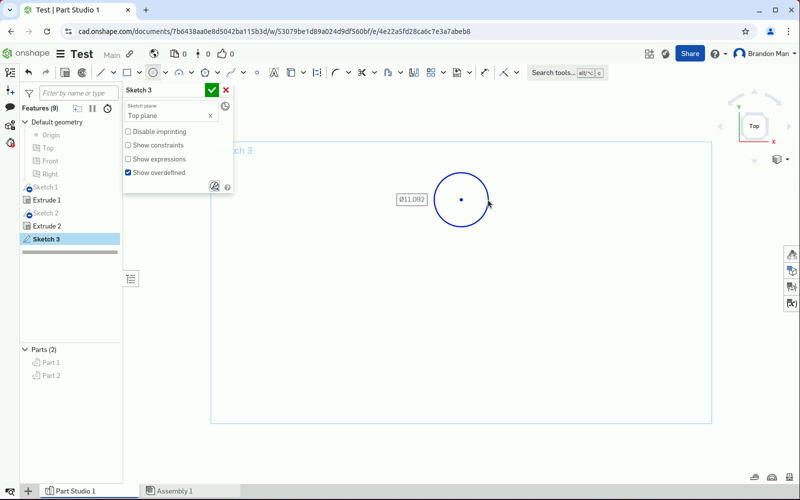
key(c)
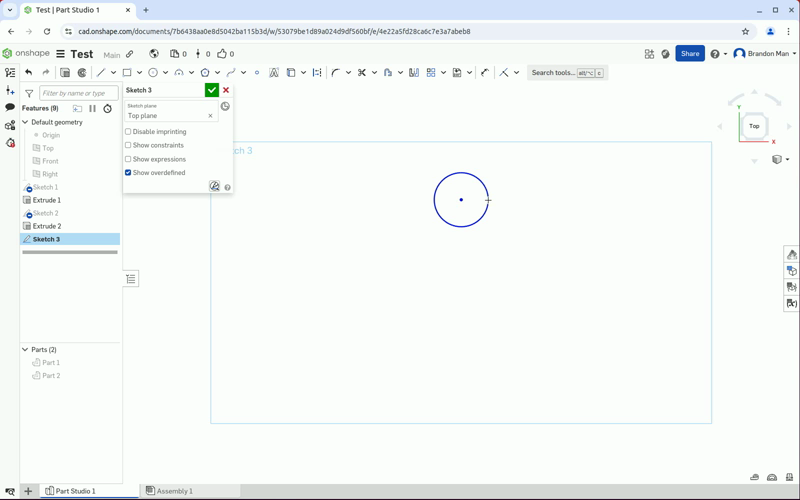
key_down(shift)
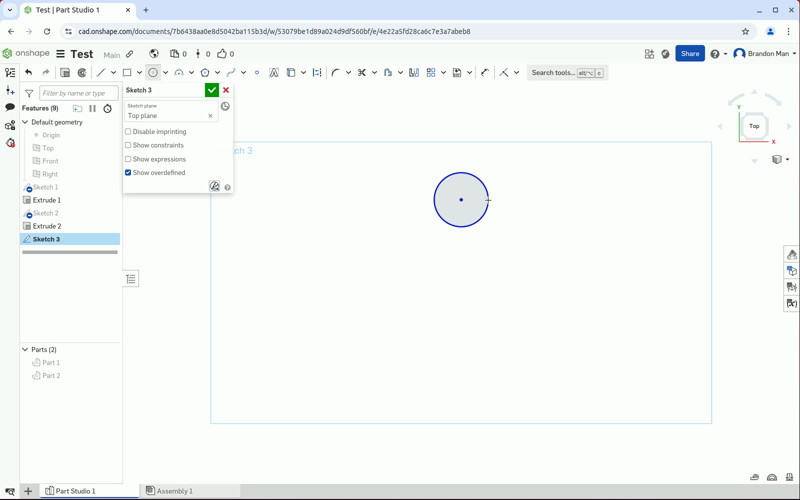
mouse_move(461, 199)
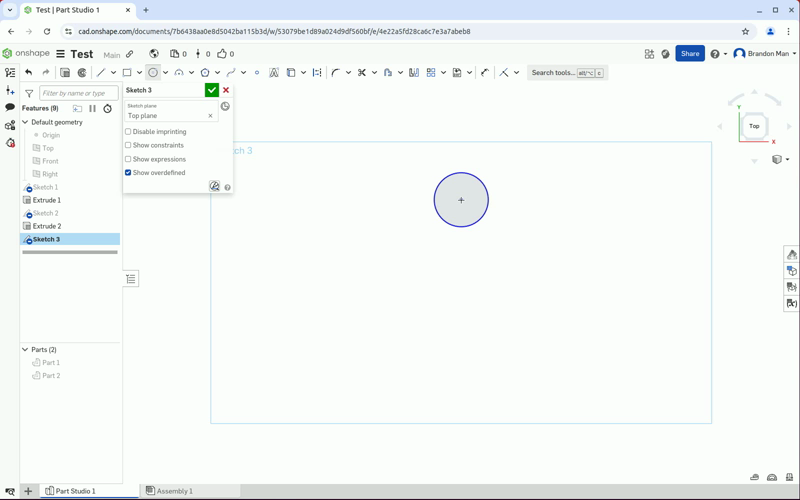
click(461, 199)
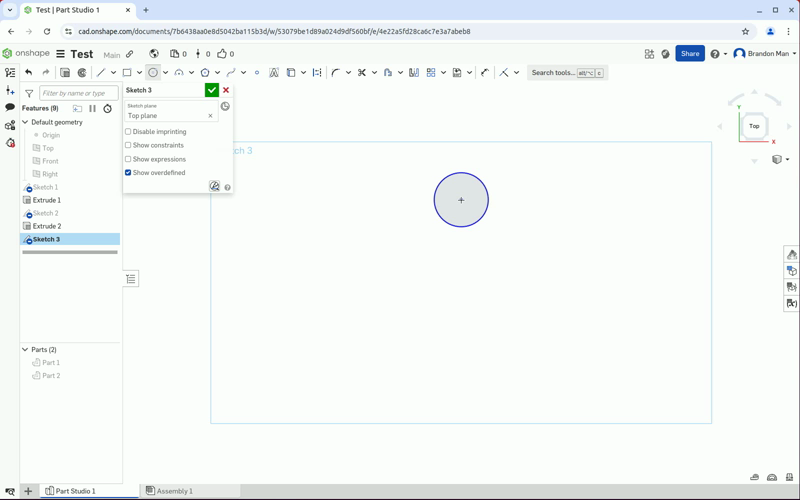
key_up(shift)
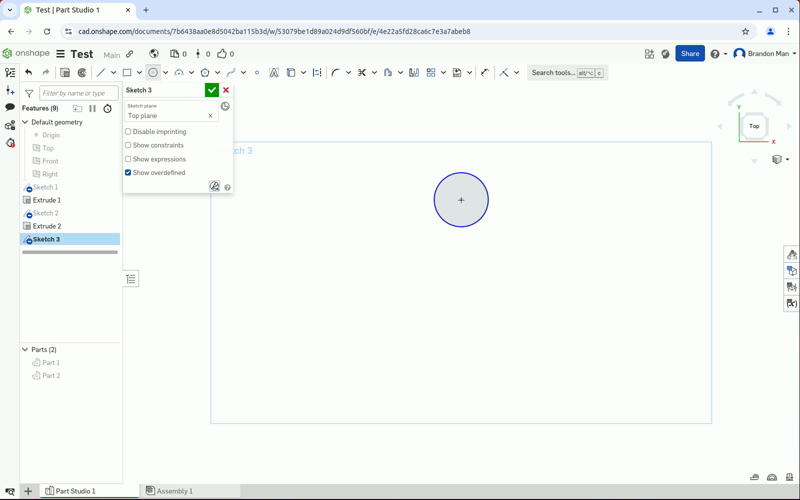
mouse_move(477, 199)
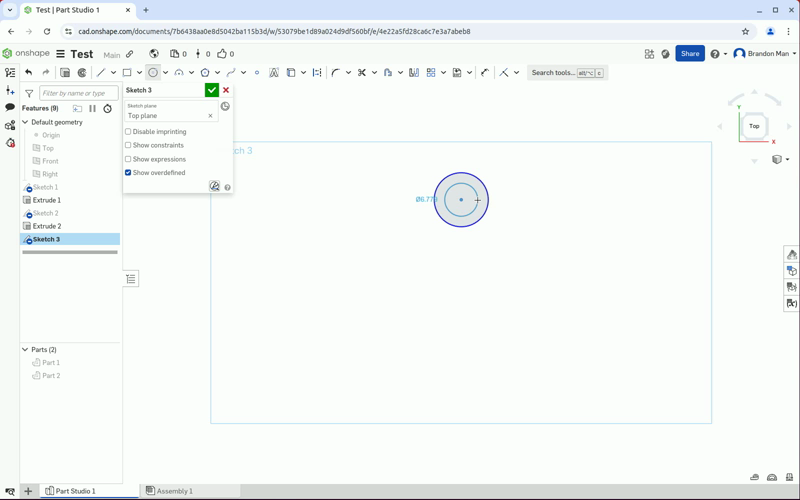
click(477, 199)
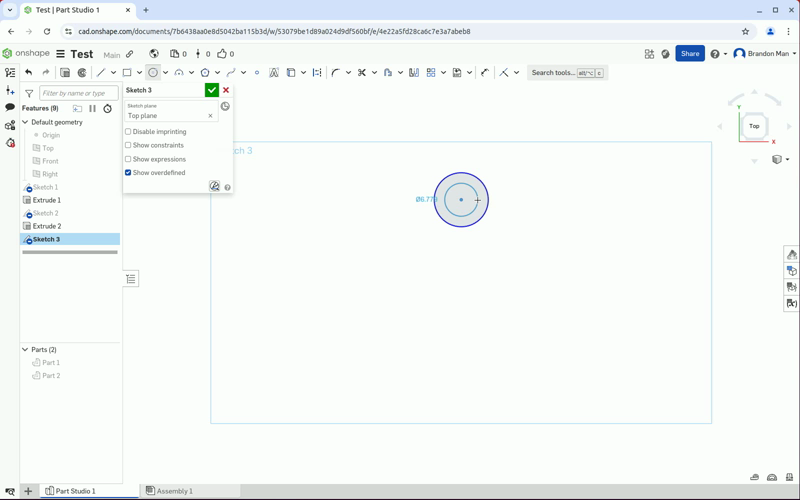
key(esc)
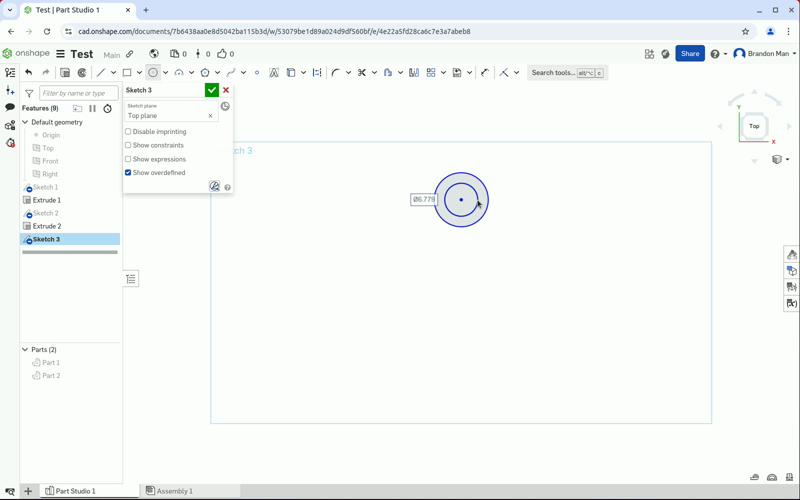
mouse_move(482, 197)
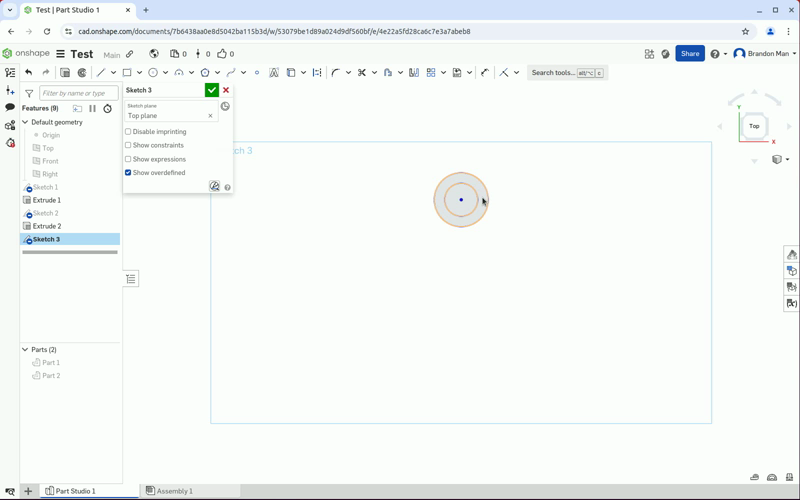
scroll(6)
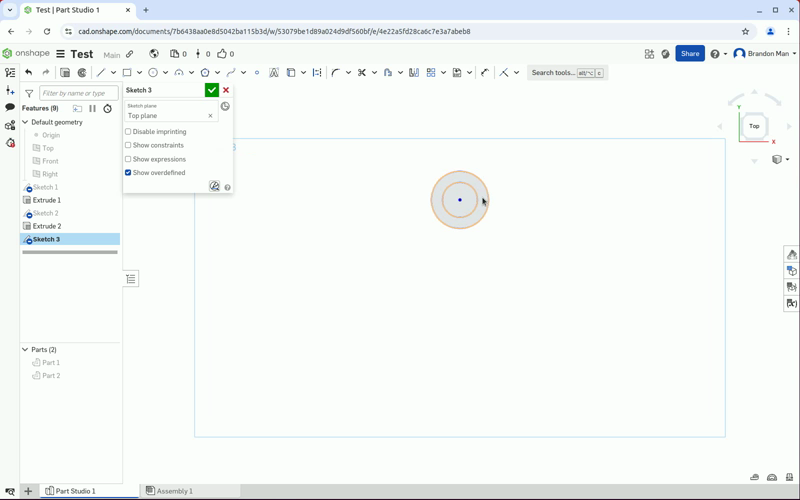
scroll(6)
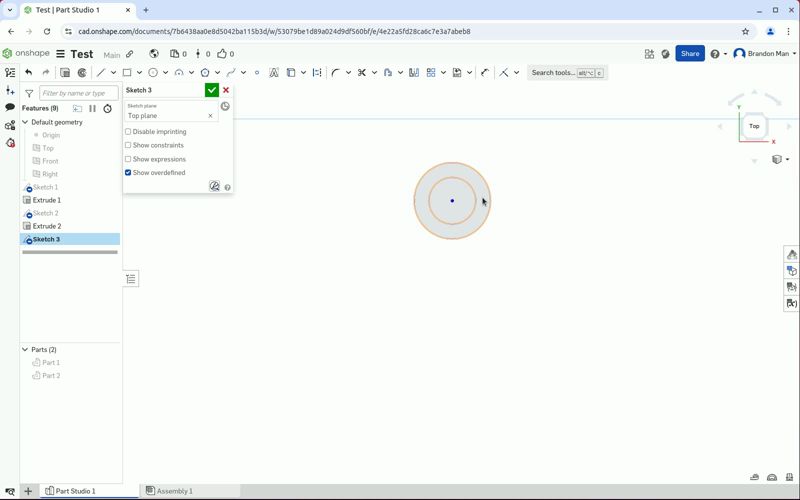
scroll(6)
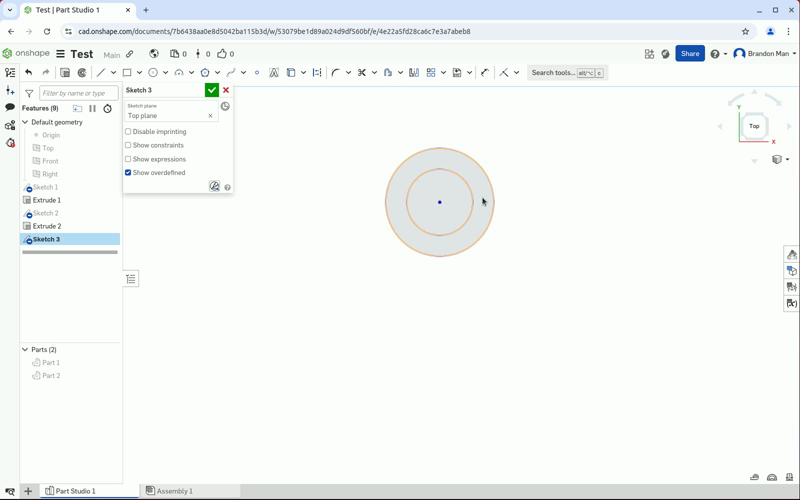
scroll(6)
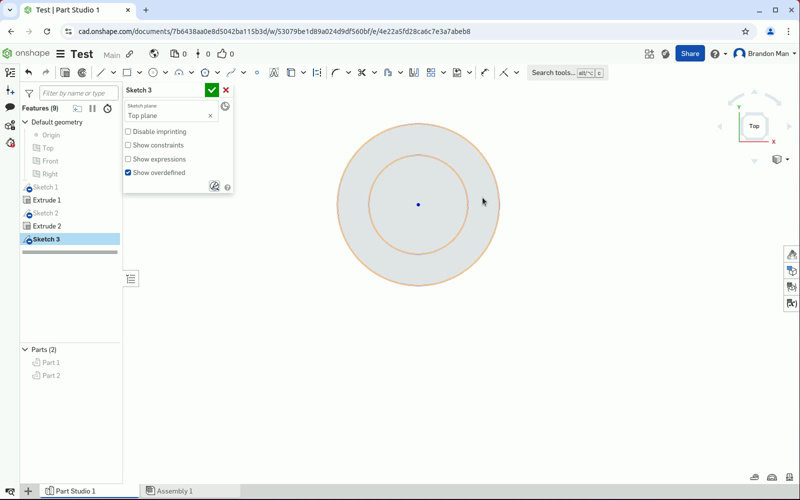
scroll(6)
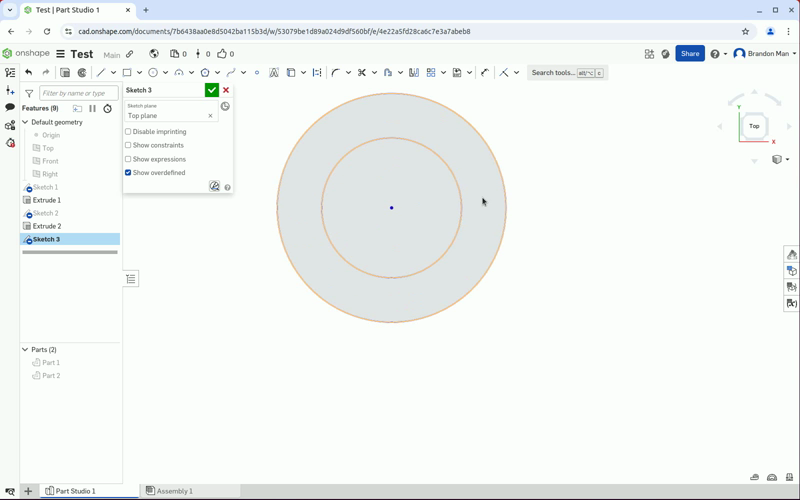
scroll(6)
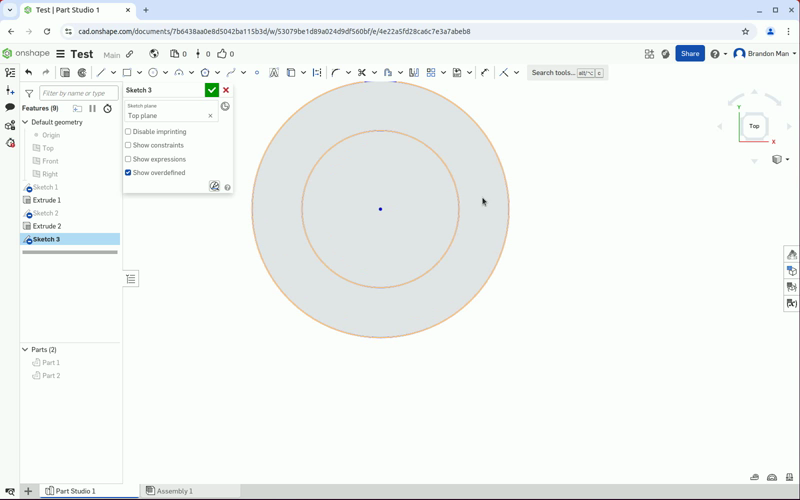
scroll(6)
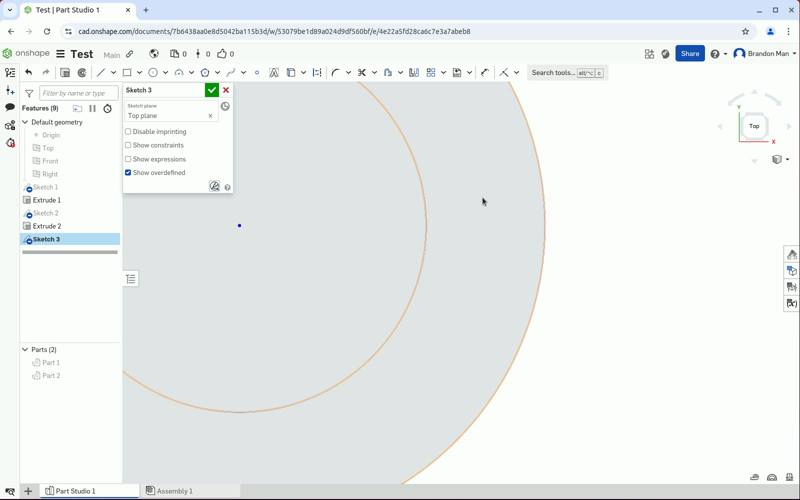
click(482, 197)
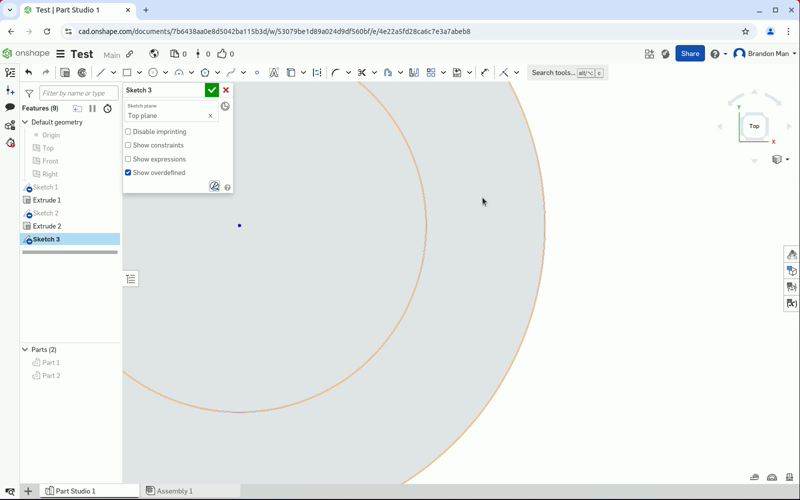
scroll(-6)
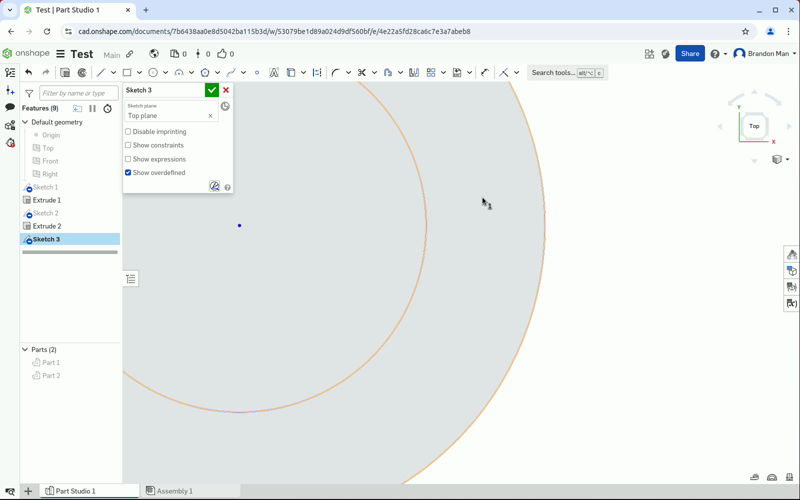
scroll(-6)
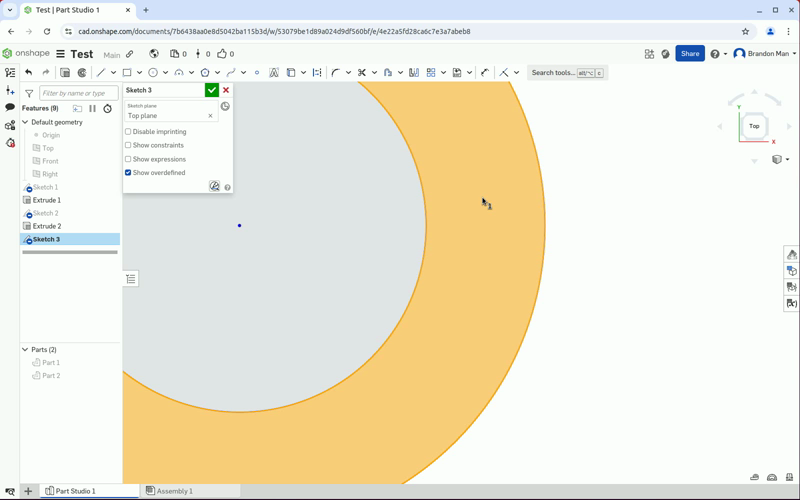
scroll(-6)
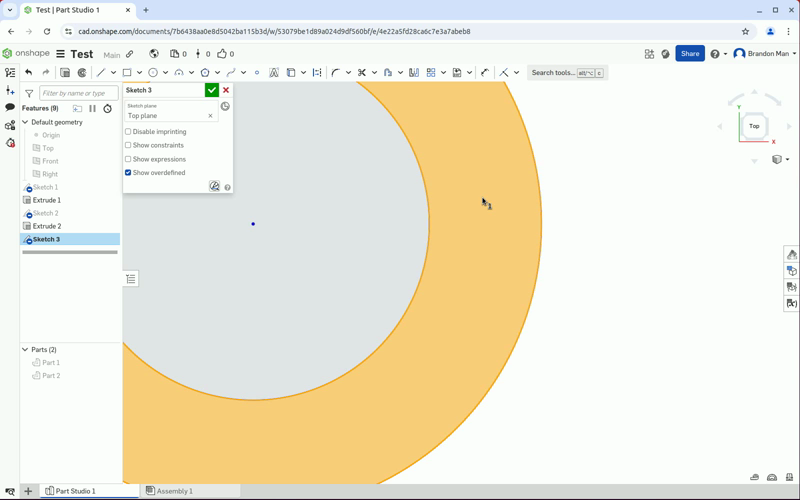
scroll(-6)
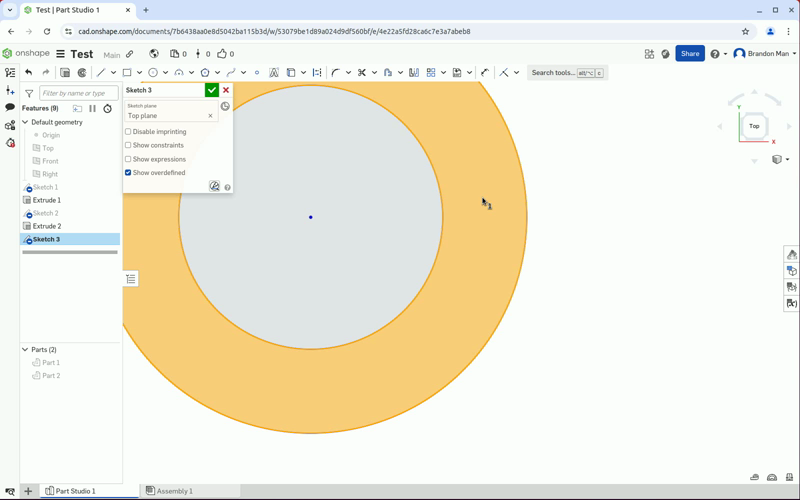
scroll(-6)
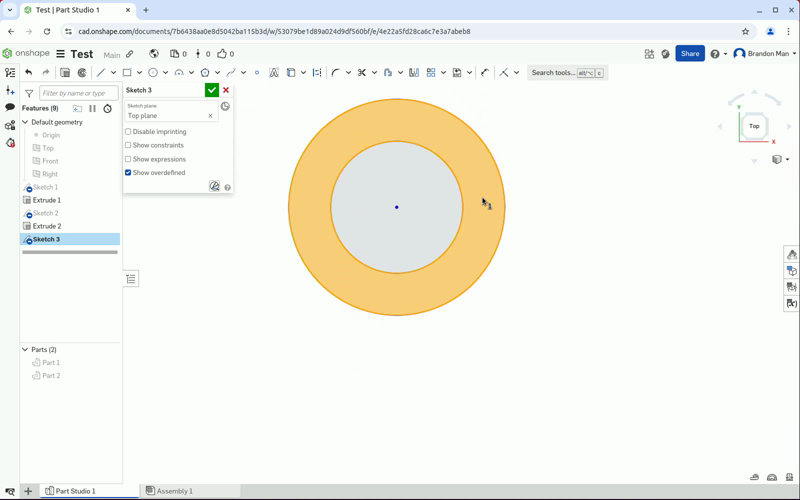
scroll(-6)
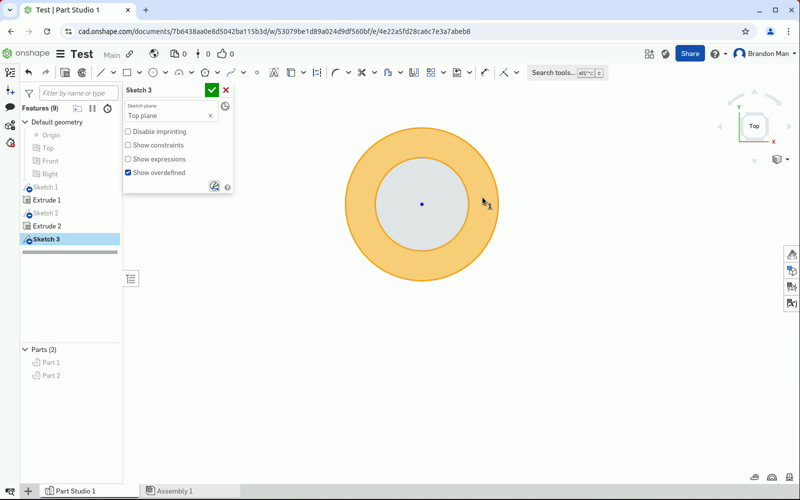
scroll(-6)
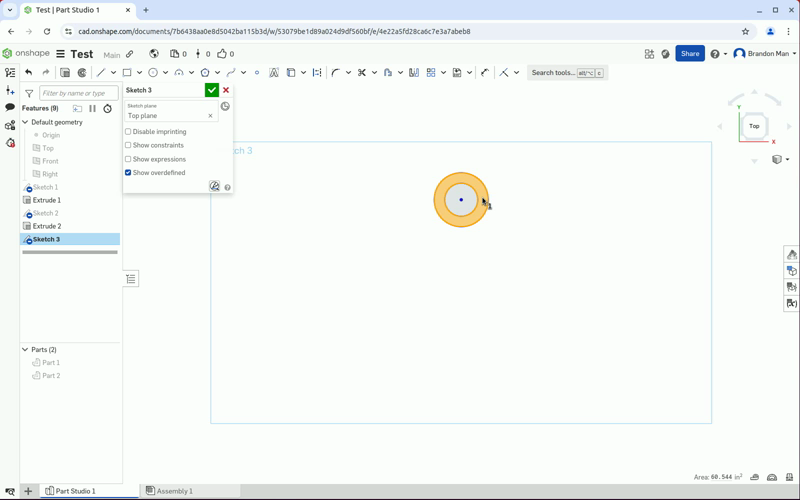
mouse_move(73, 352)
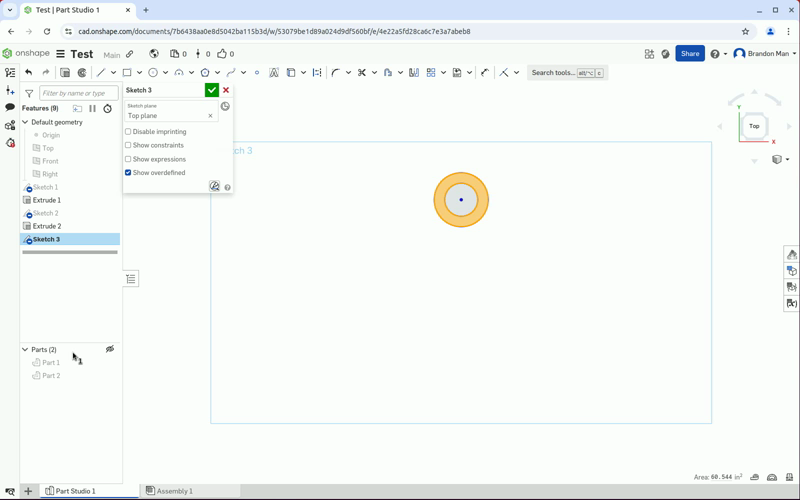
key(shift+y)
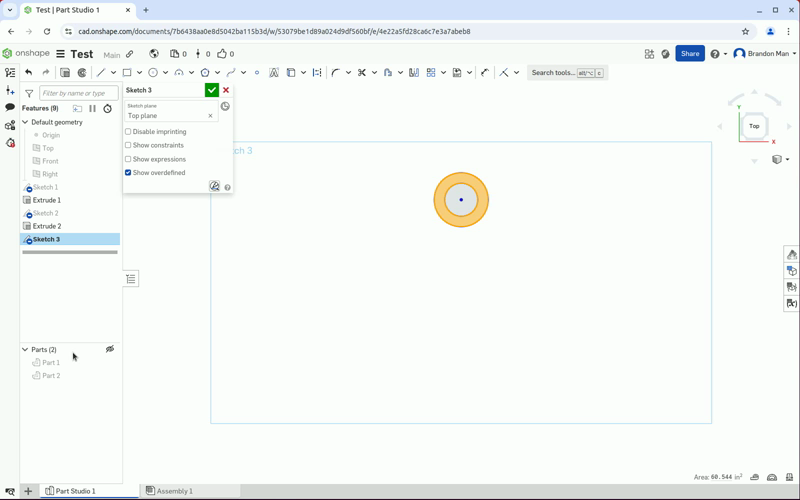
key(shift+e)
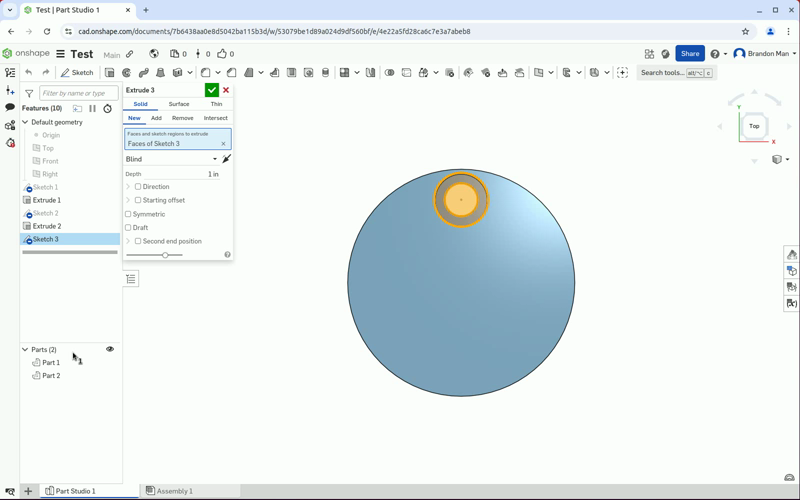
mouse_move(143, 106)
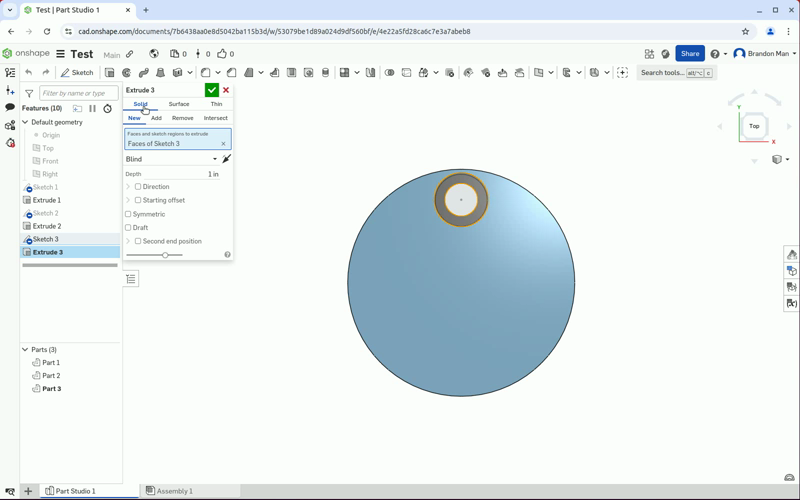
click(143, 106)
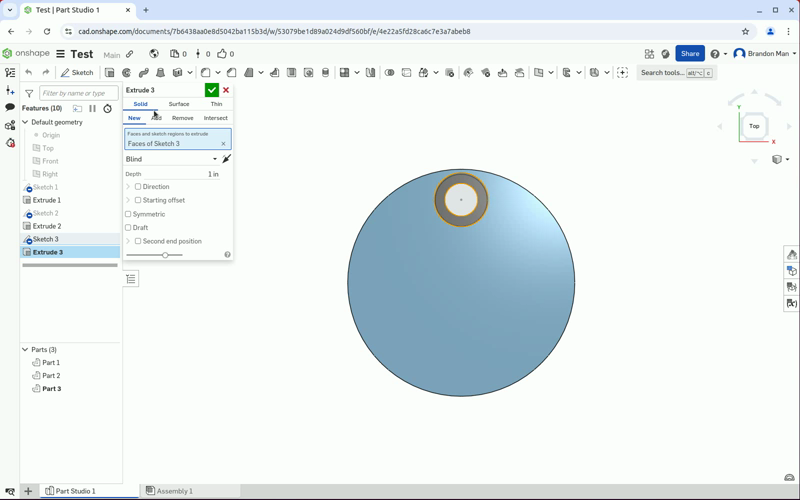
mouse_move(186, 120)
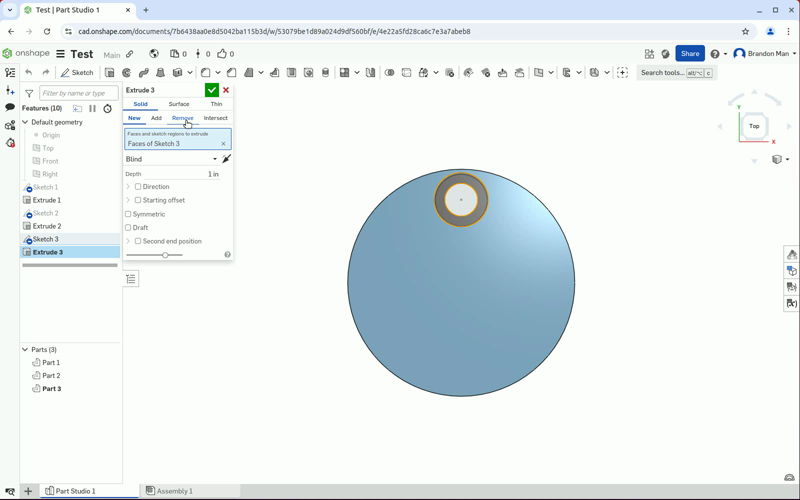
click(186, 120)
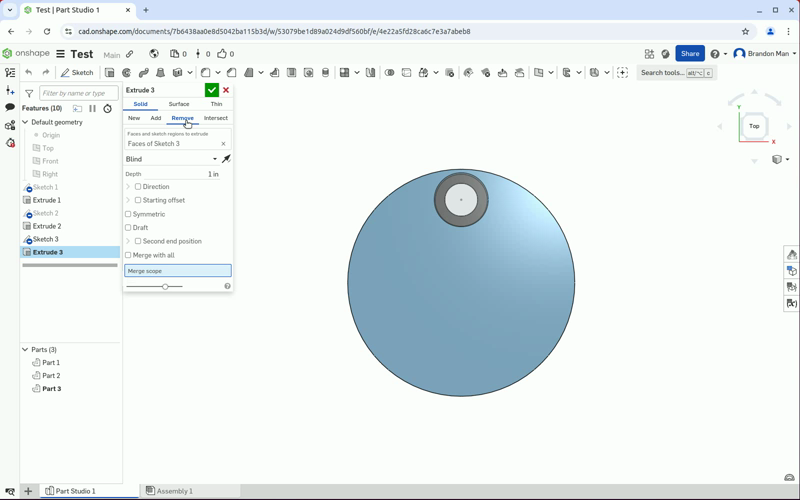
key(tab, 4)
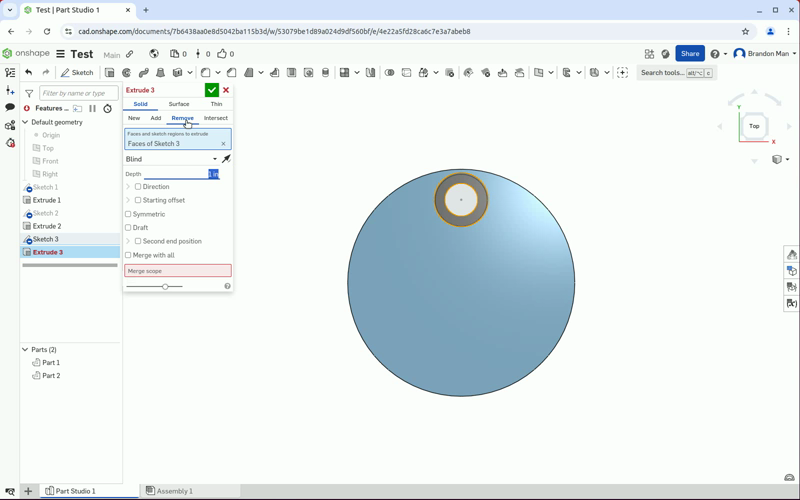
text(-1.926)
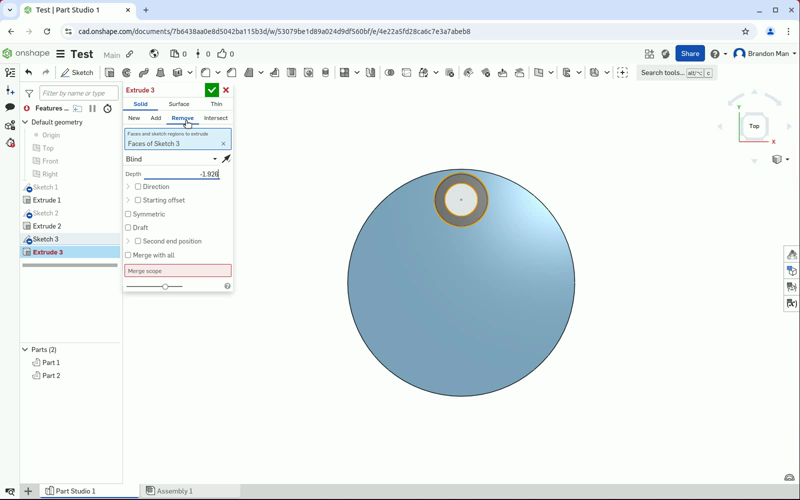
key(tab, 6)
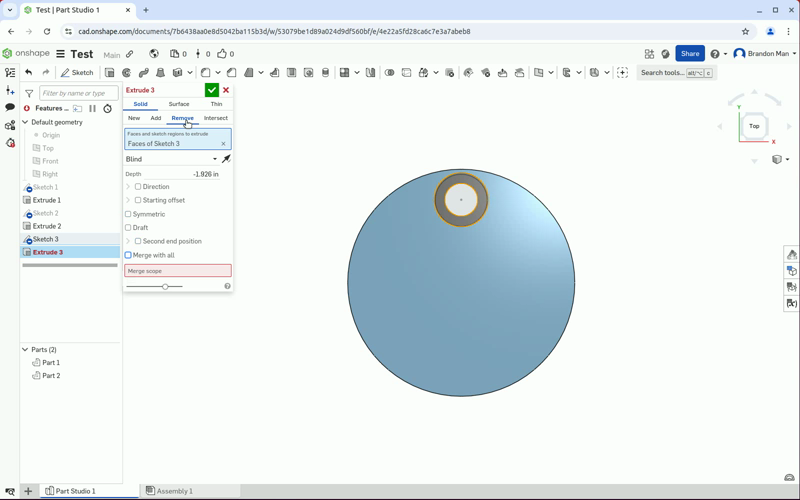
key(space)
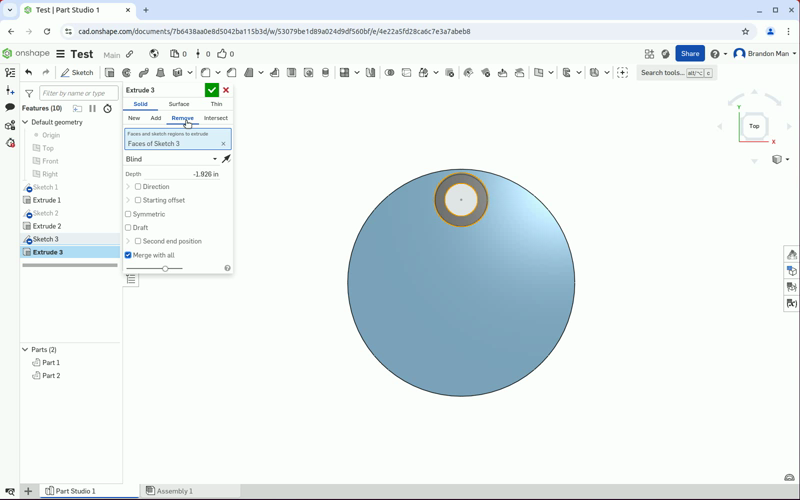
key(enter)
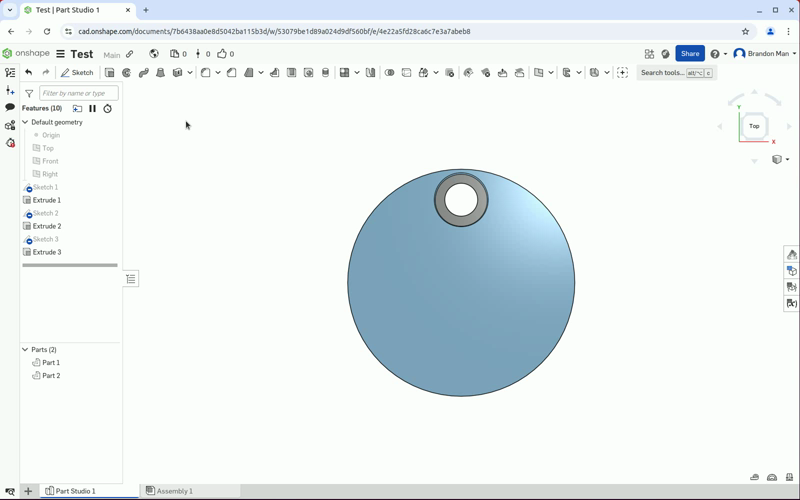
key(shift+h)
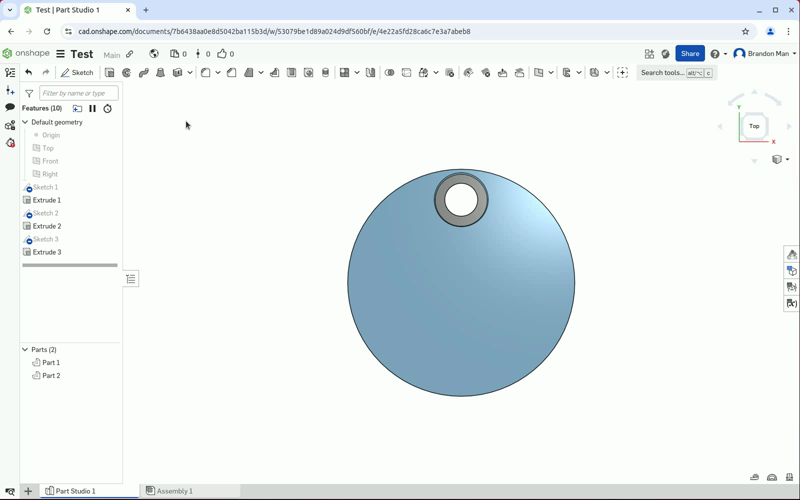
key(shift+h)
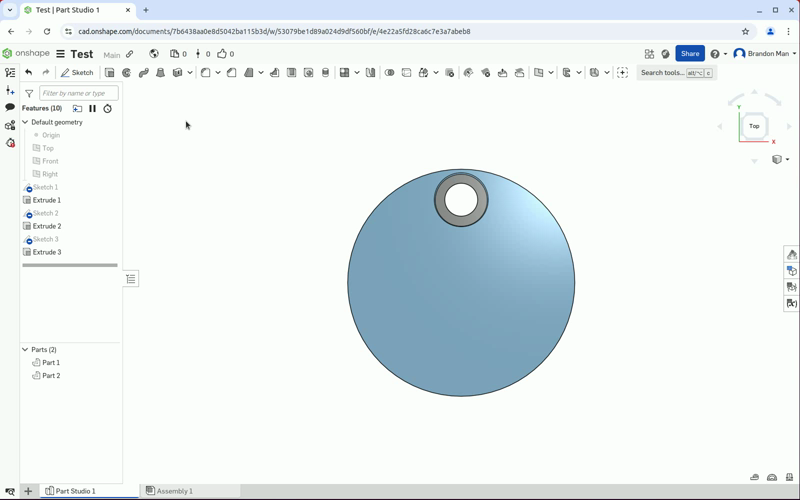
key(shift+7)
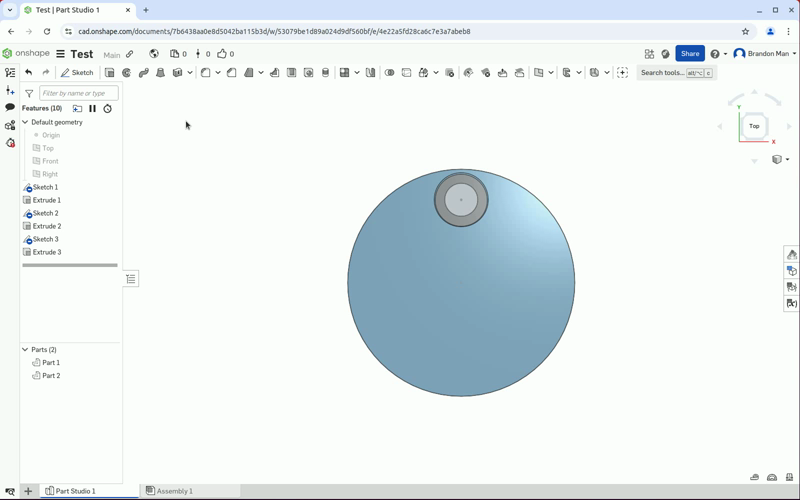
key(up, 3)
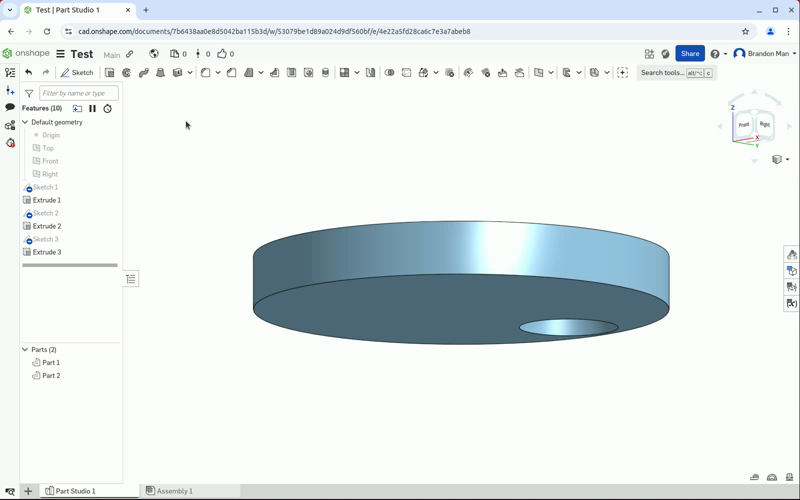
key(left, 3)
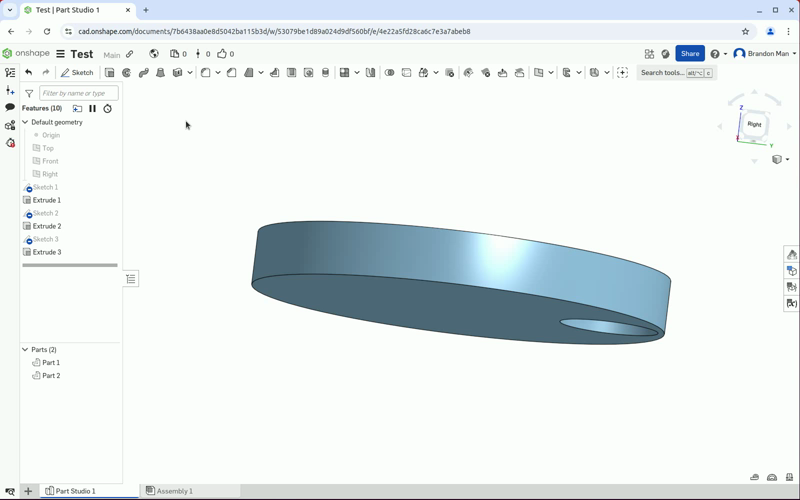
key(right, 3)
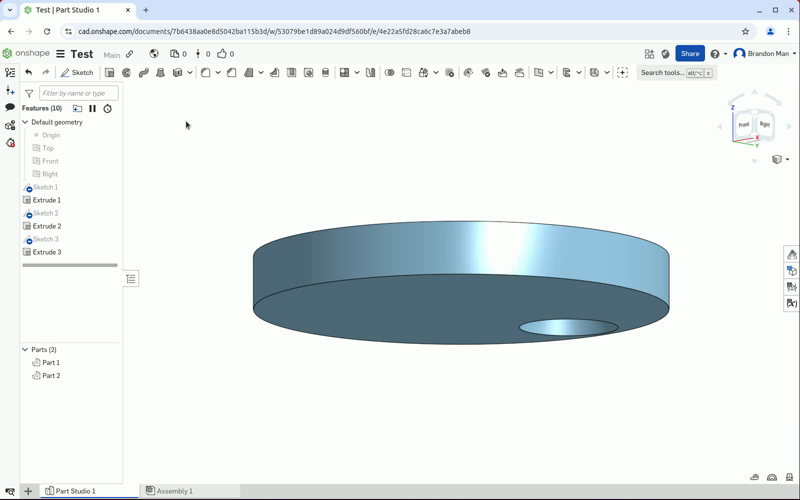
key(down, 3)
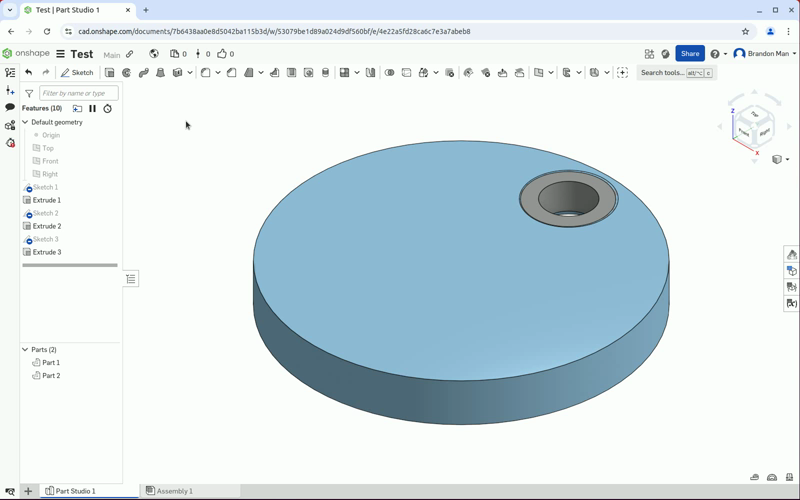
mouse_move(73, 189)
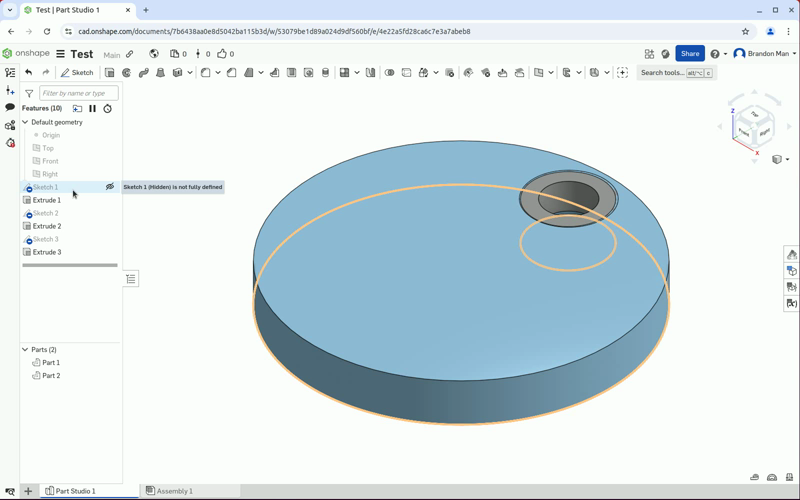
click(73, 189)